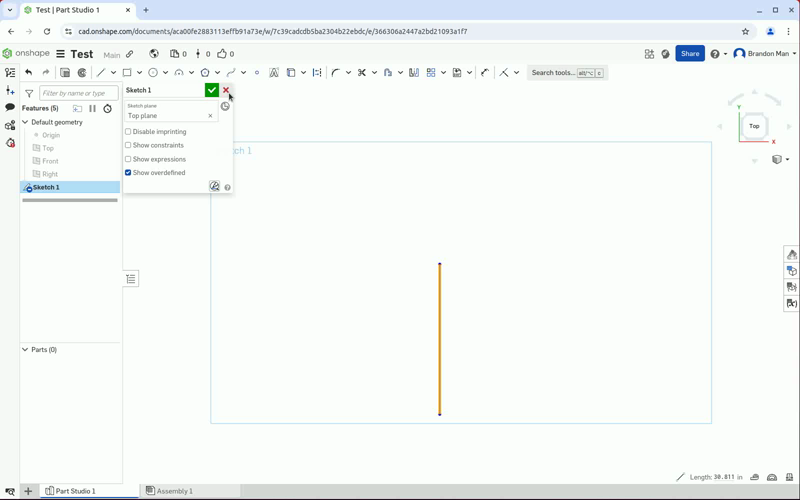
key(shift+h)
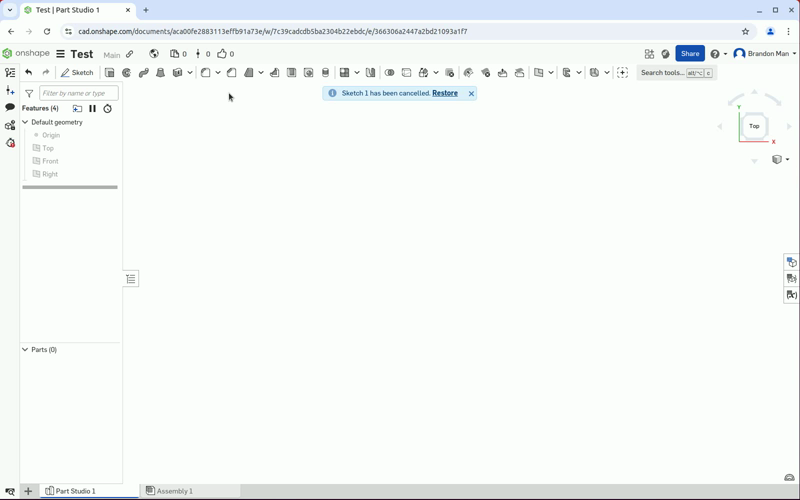
mouse_move(73, 352)
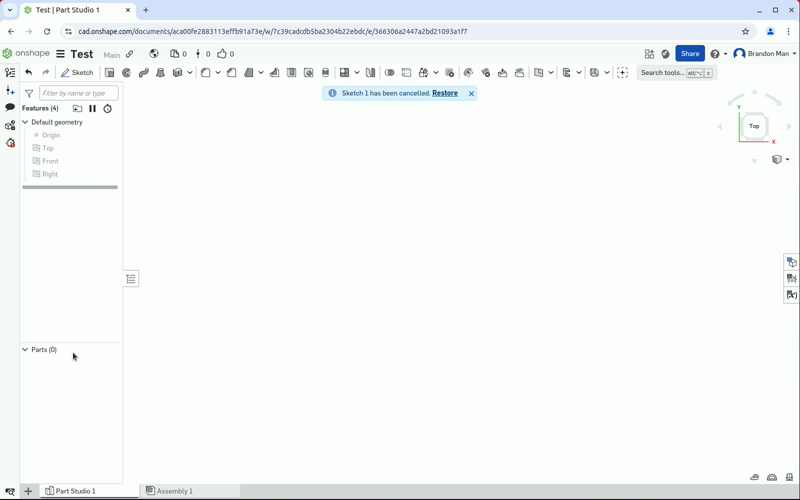
key(y)
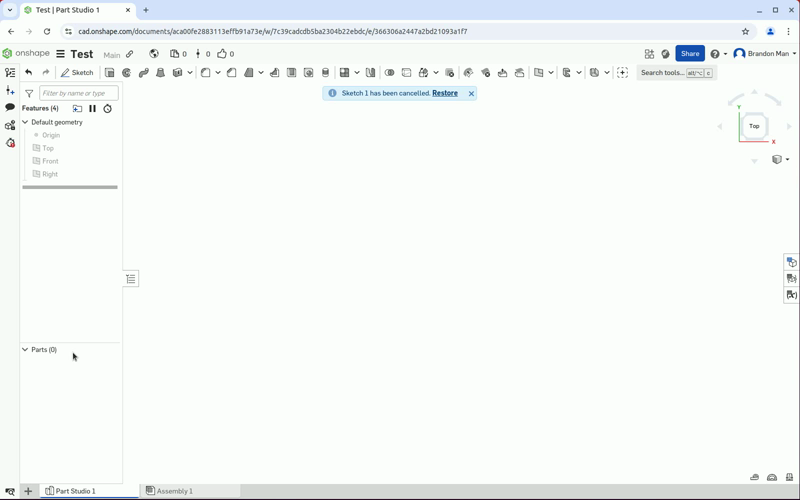
key(shift+p)
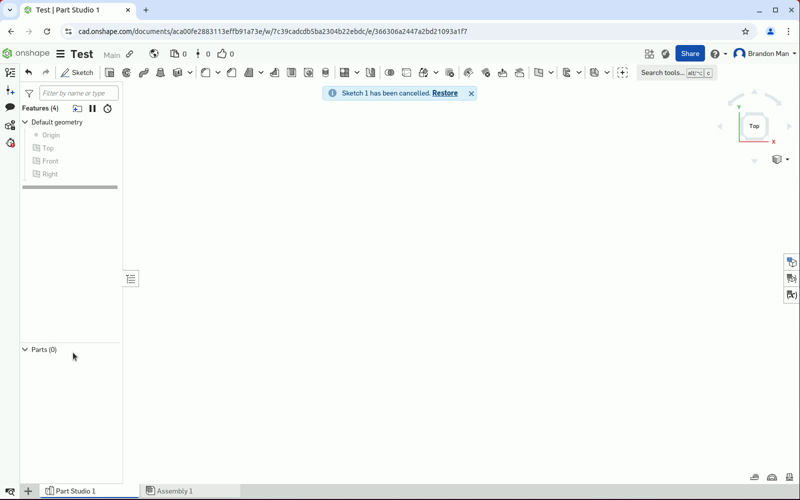
key(space)
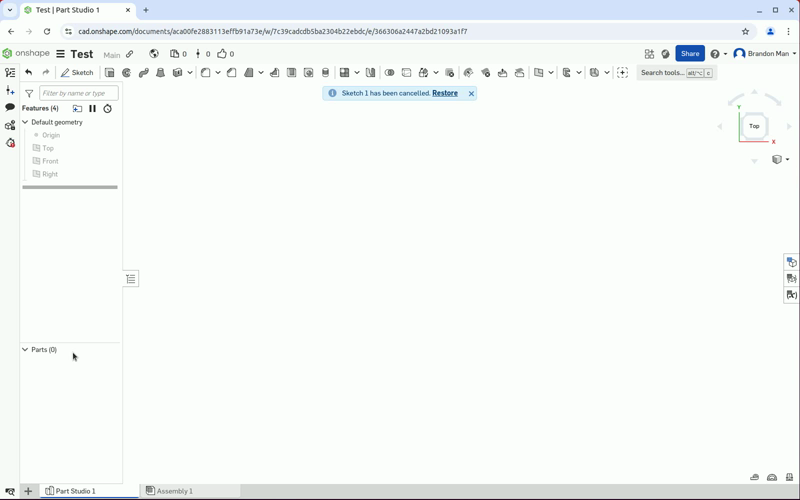
key_down(shift)
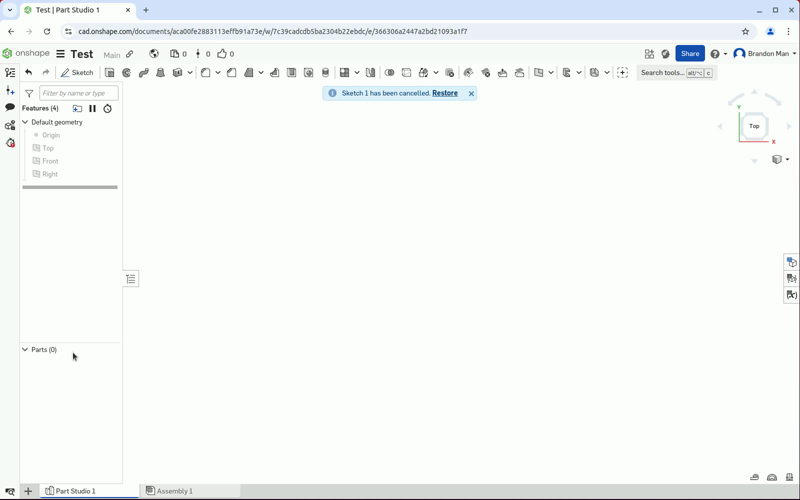
key(up)
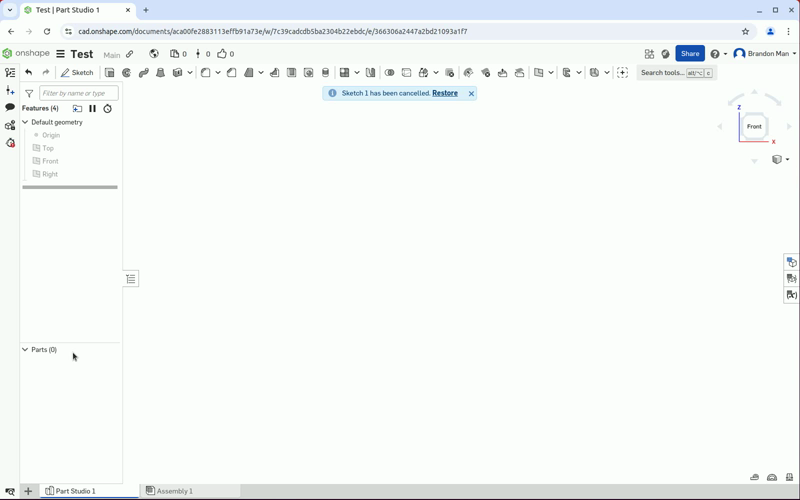
key_up(shift)
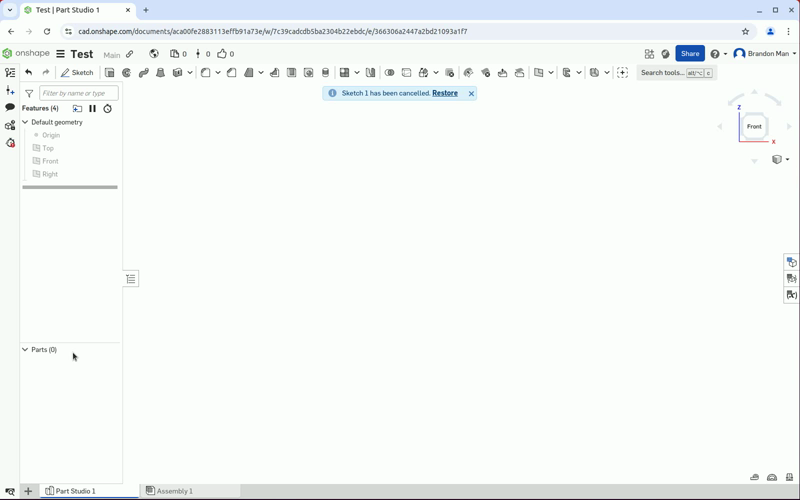
mouse_move(73, 352)
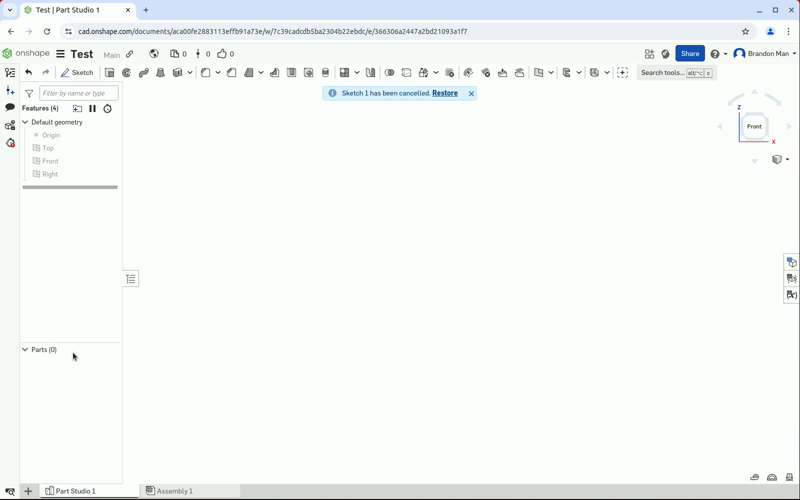
key(shift+y)
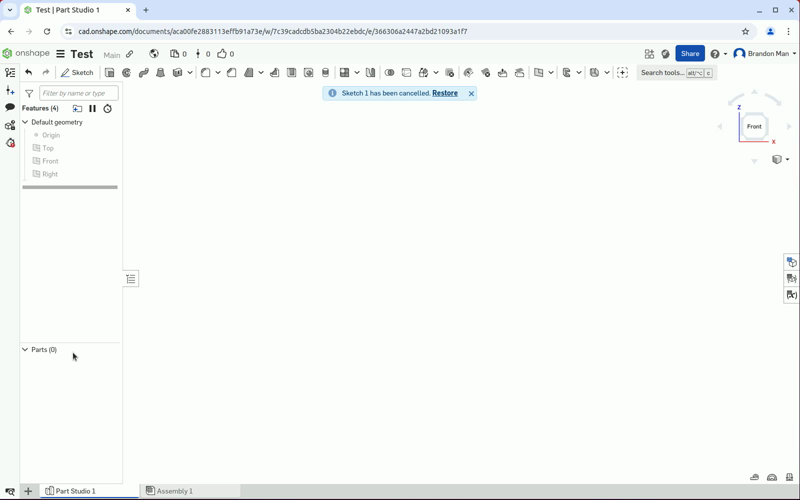
key(shift+s)
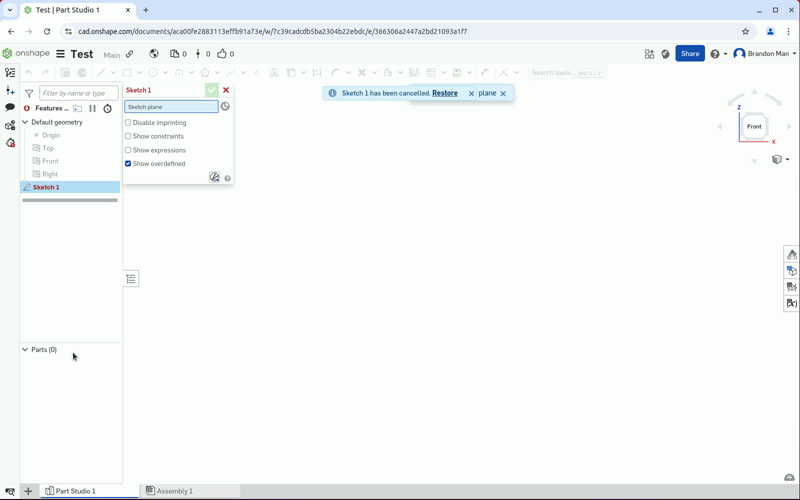
mouse_move(73, 163)
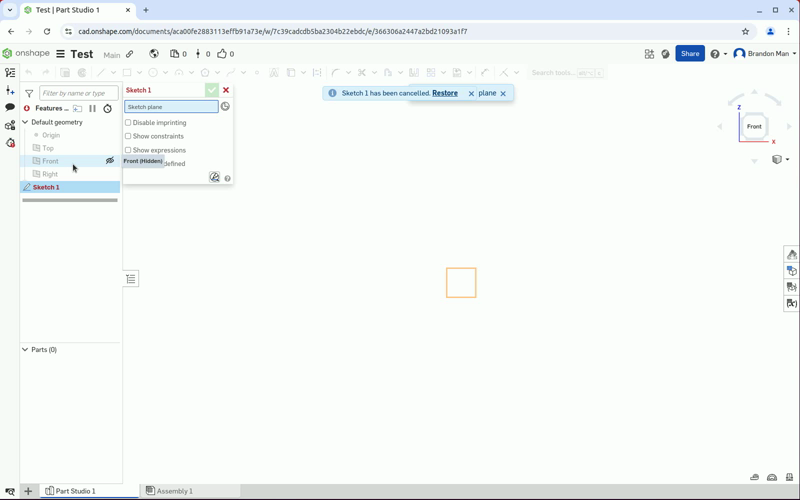
click(73, 163)
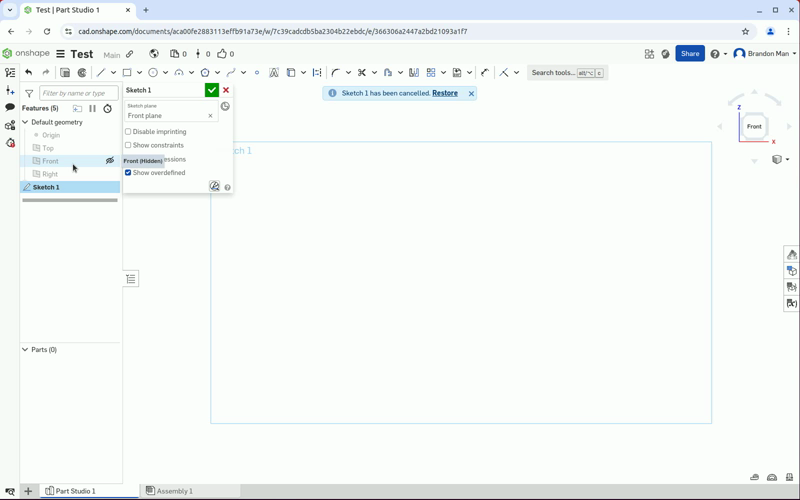
mouse_move(73, 352)
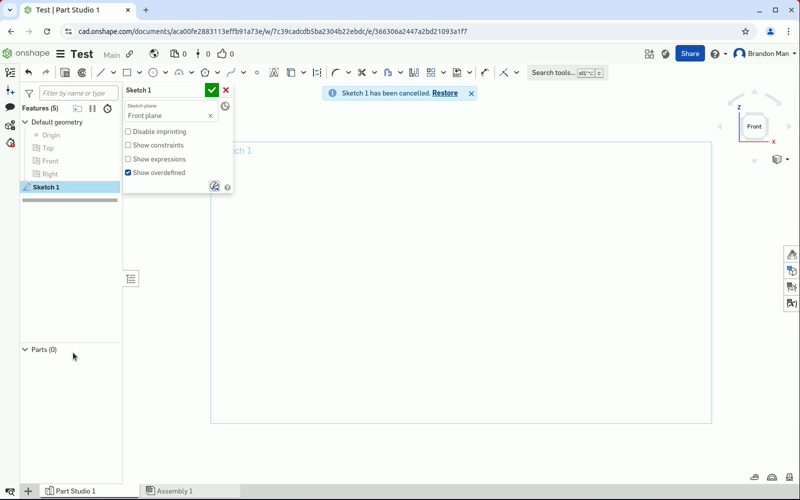
key(y)
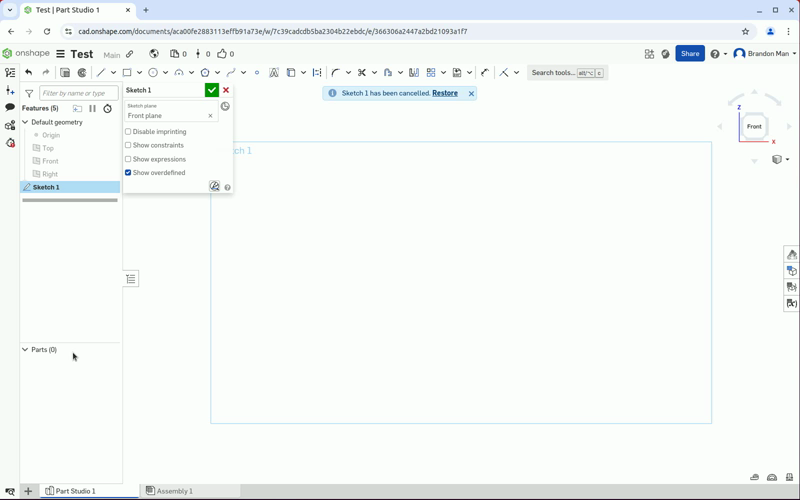
key(l)
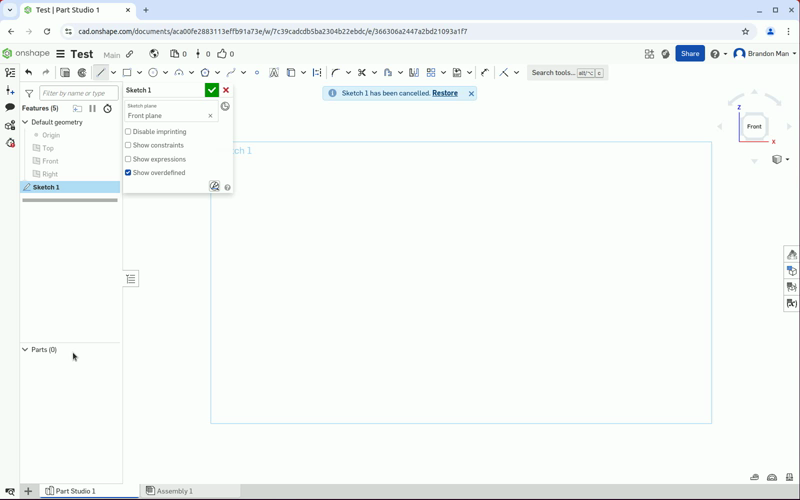
key_down(shift)
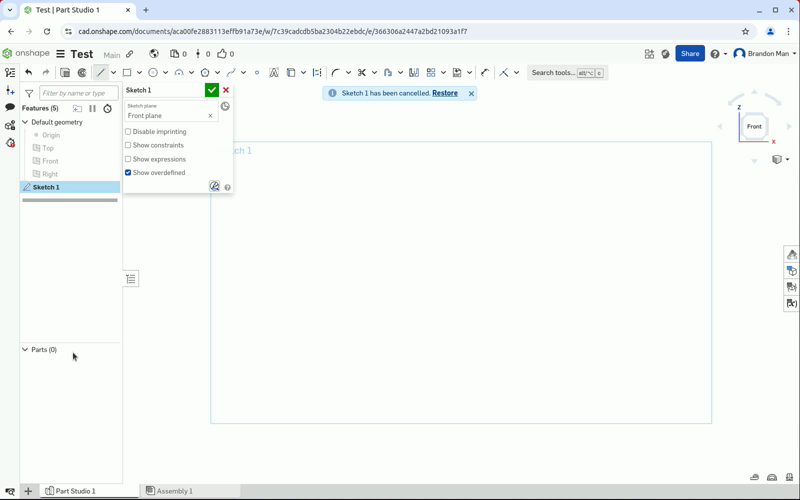
mouse_move(460, 282)
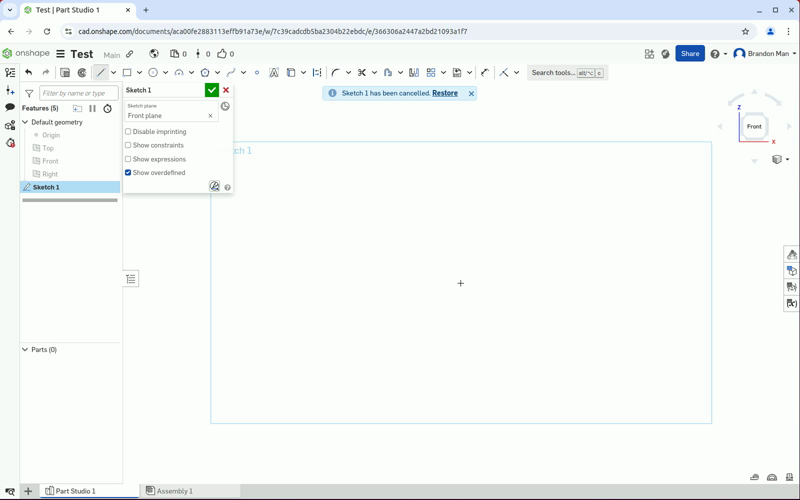
click(460, 282)
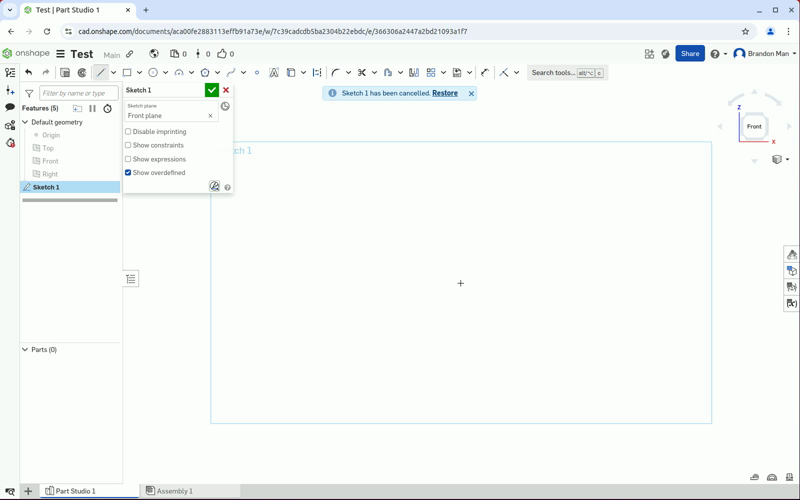
key_up(shift)
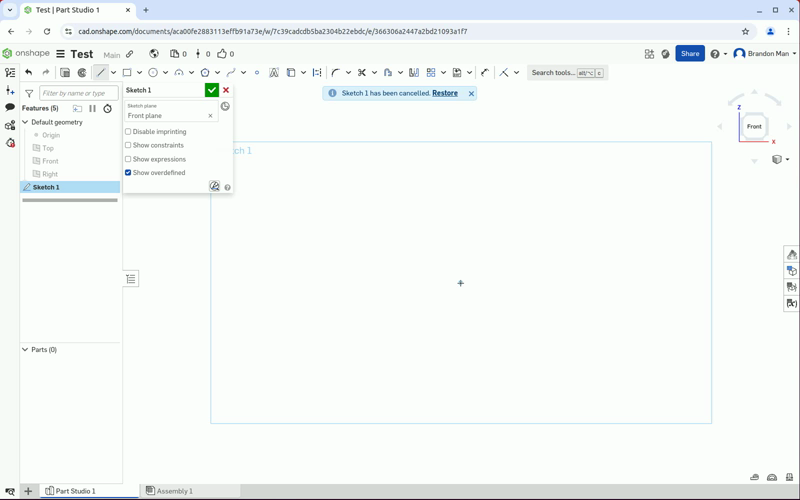
key_down(shift)
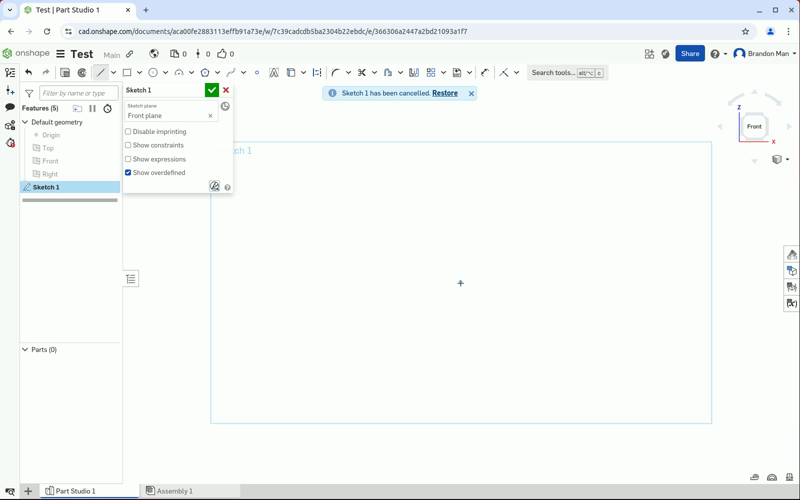
mouse_move(490, 282)
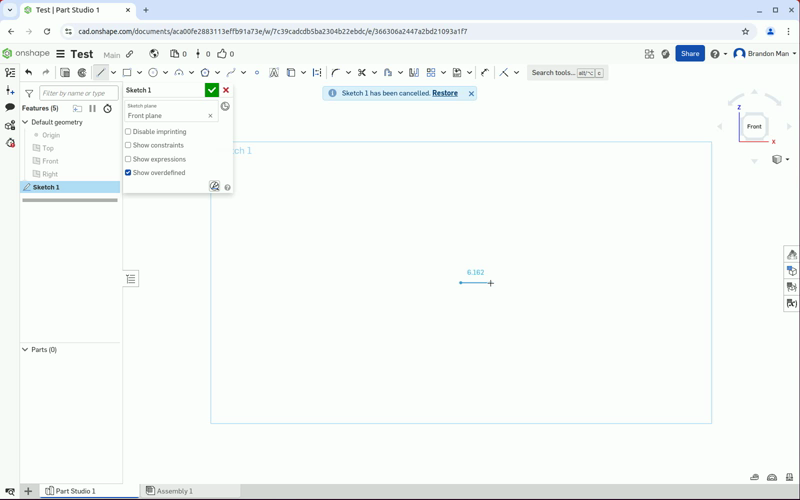
mouse_move(498, 282)
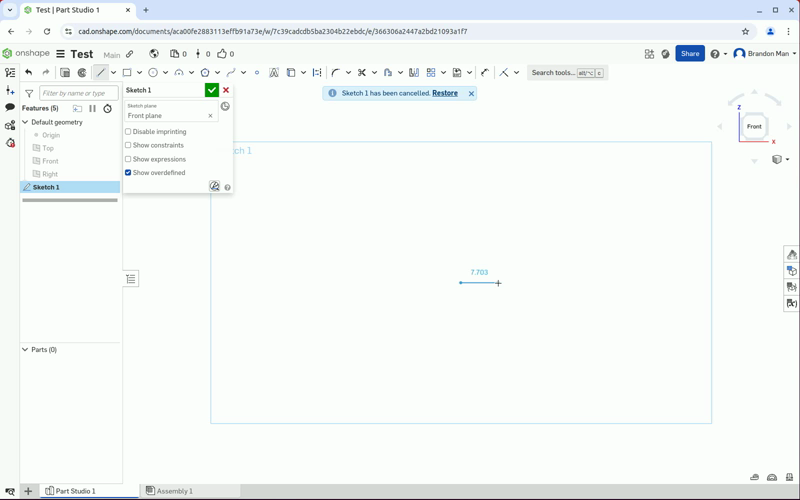
click(498, 282)
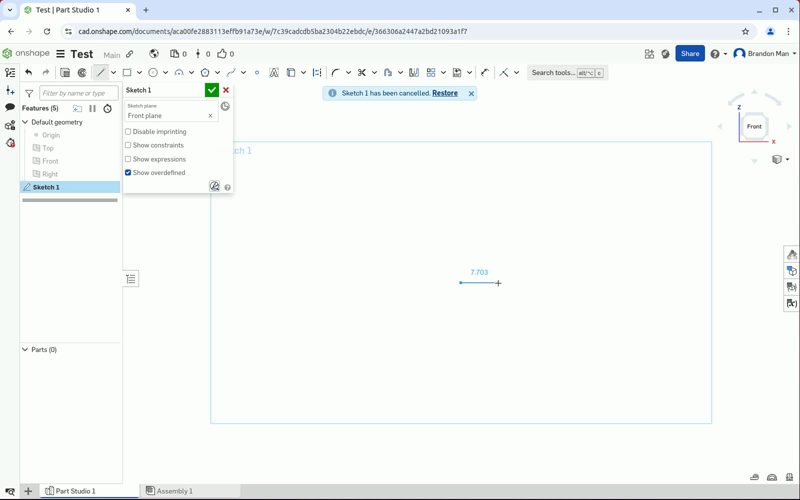
key_up(shift)
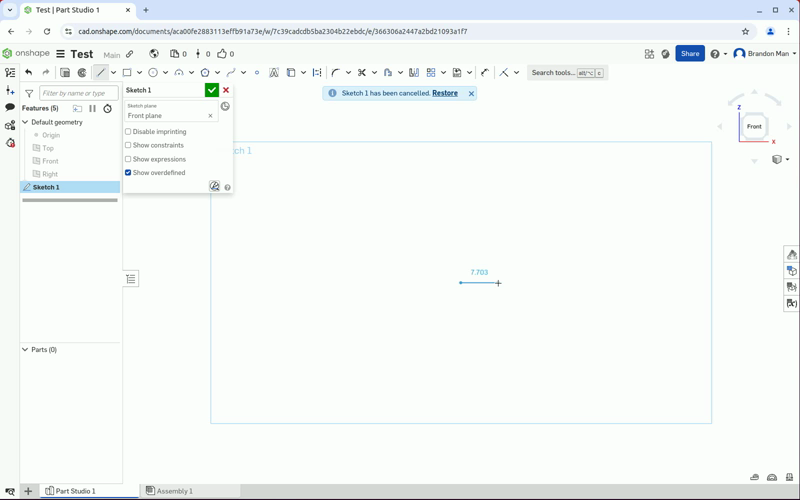
key_down(shift)
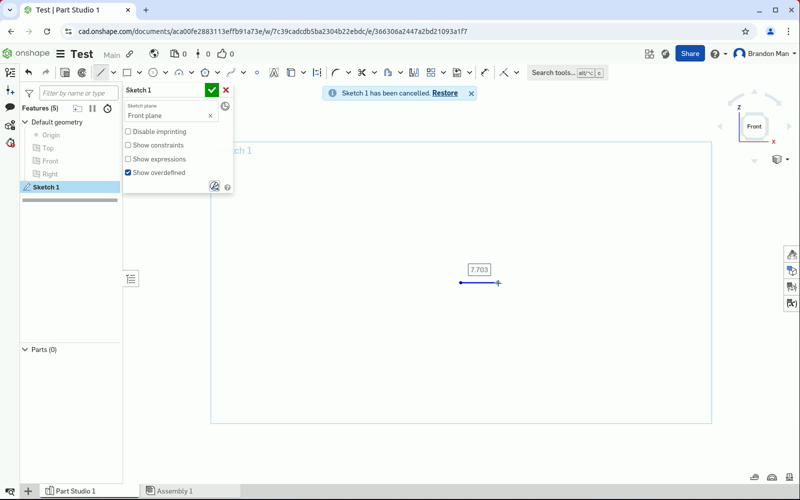
mouse_move(528, 282)
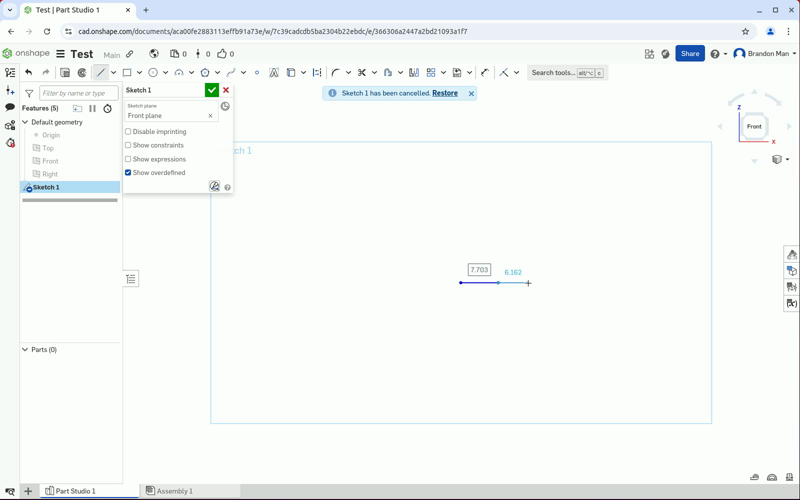
mouse_move(498, 264)
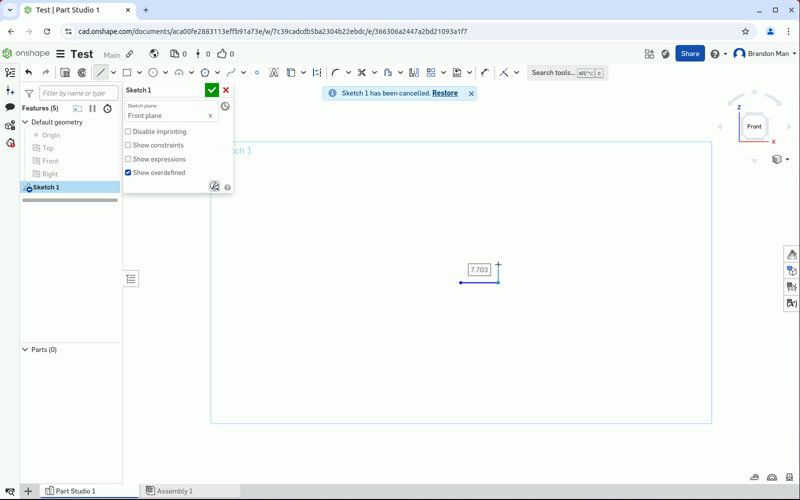
click(498, 264)
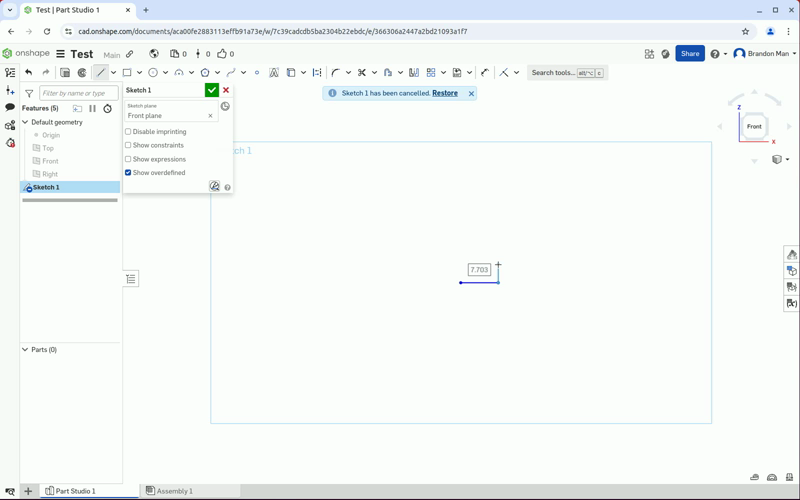
key_up(shift)
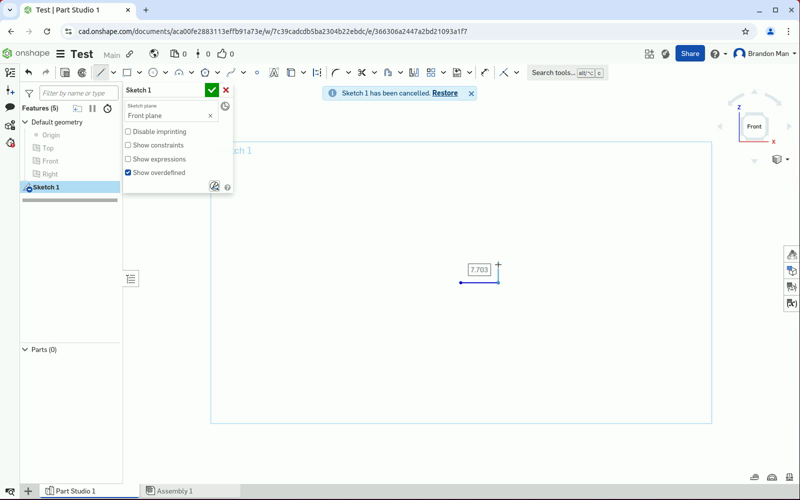
key_down(shift)
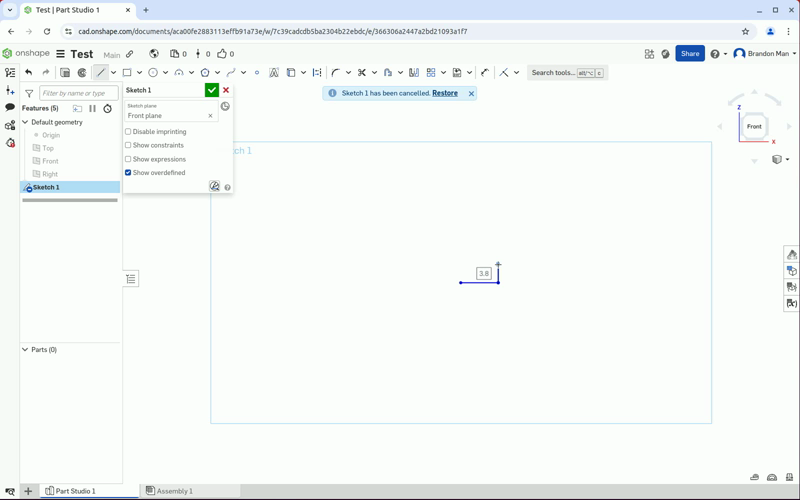
mouse_move(528, 264)
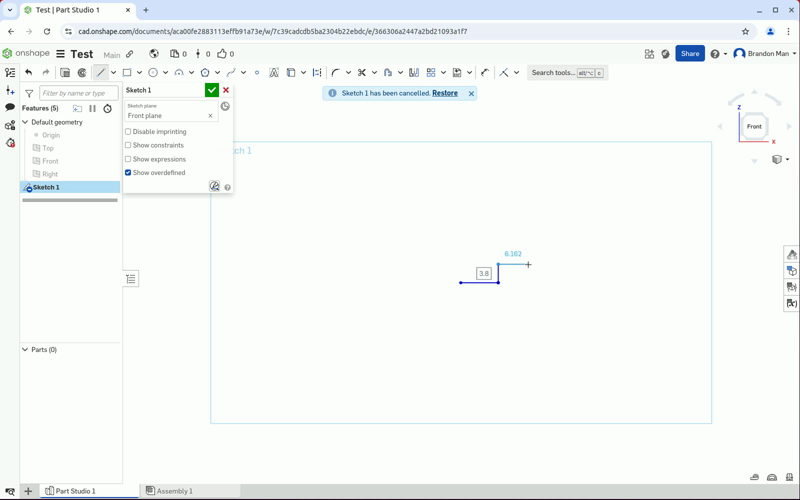
mouse_move(535, 264)
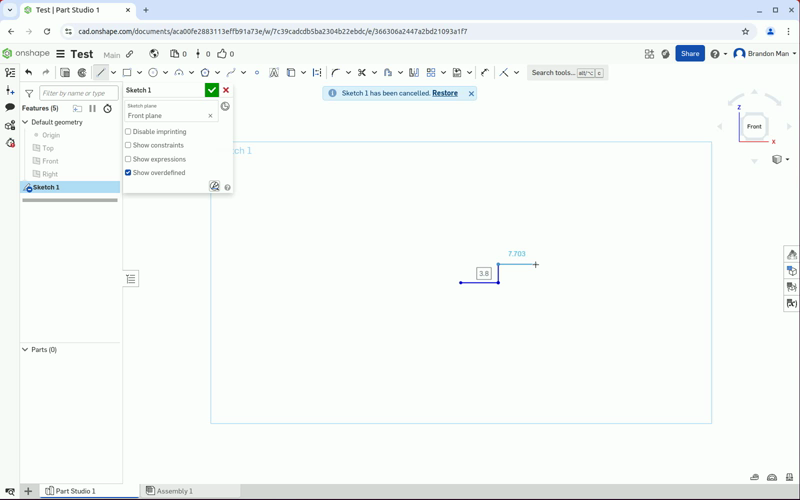
click(535, 264)
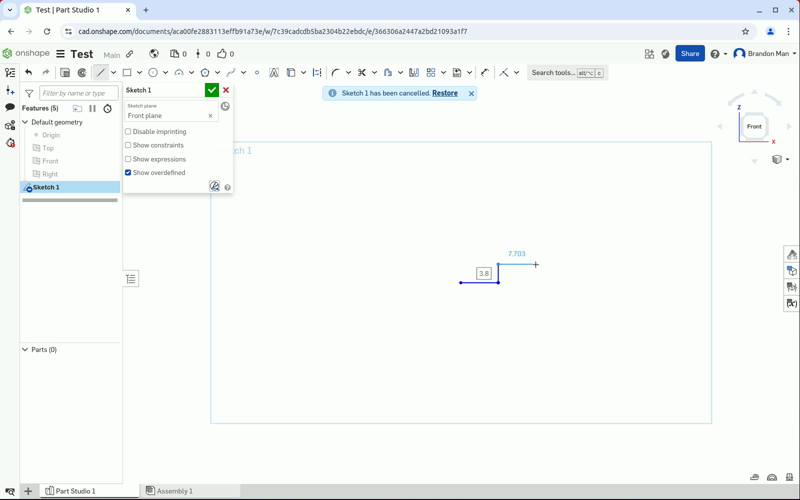
key_up(shift)
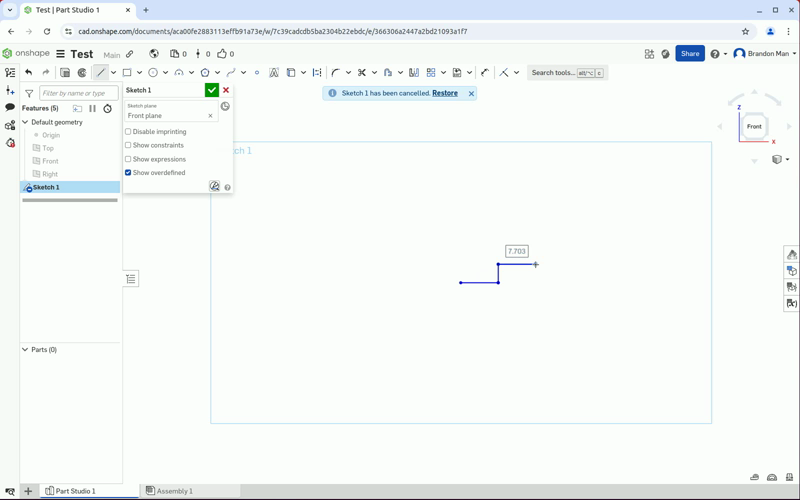
key_down(shift)
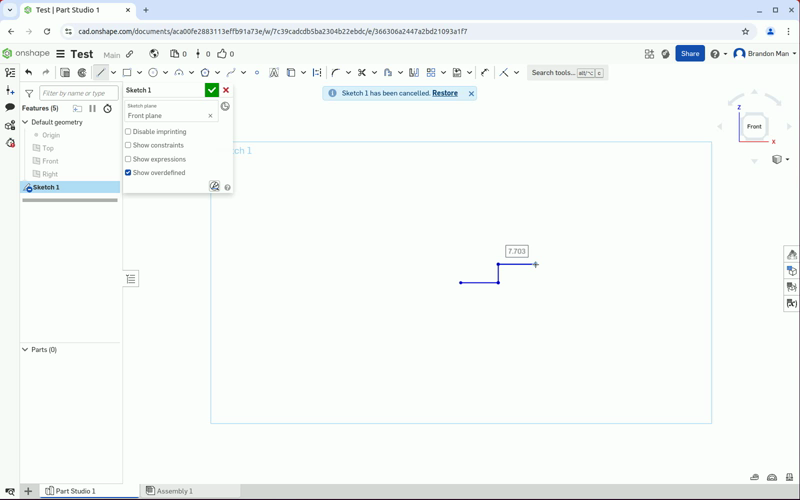
mouse_move(535, 189)
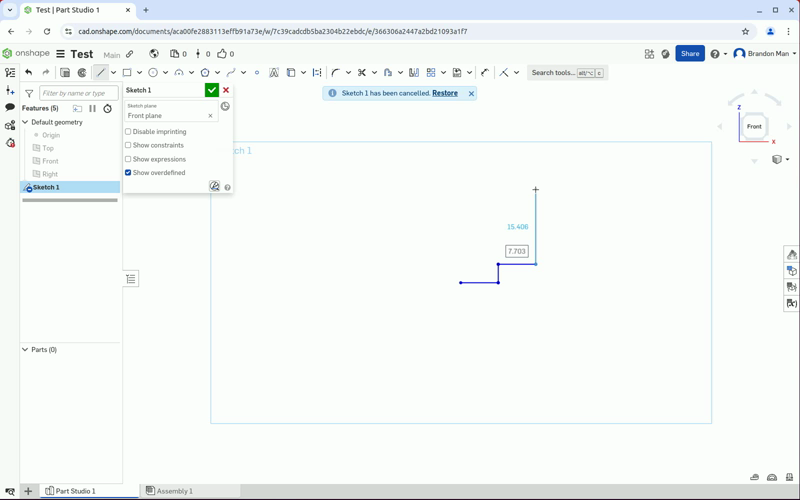
click(535, 189)
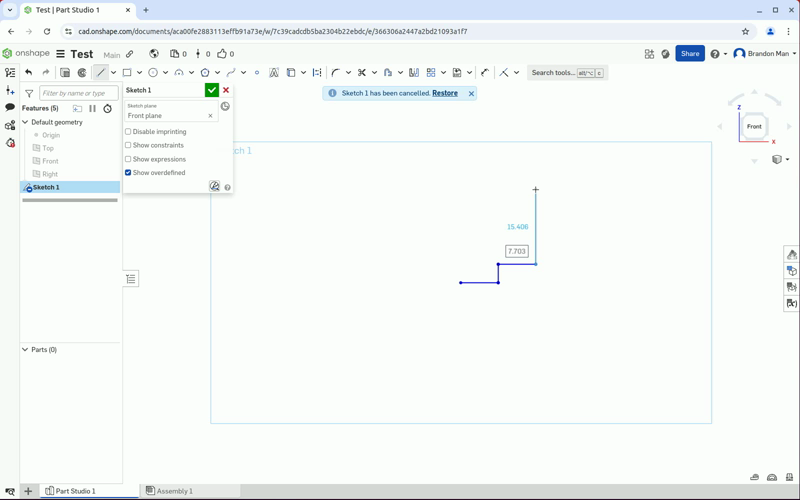
key_up(shift)
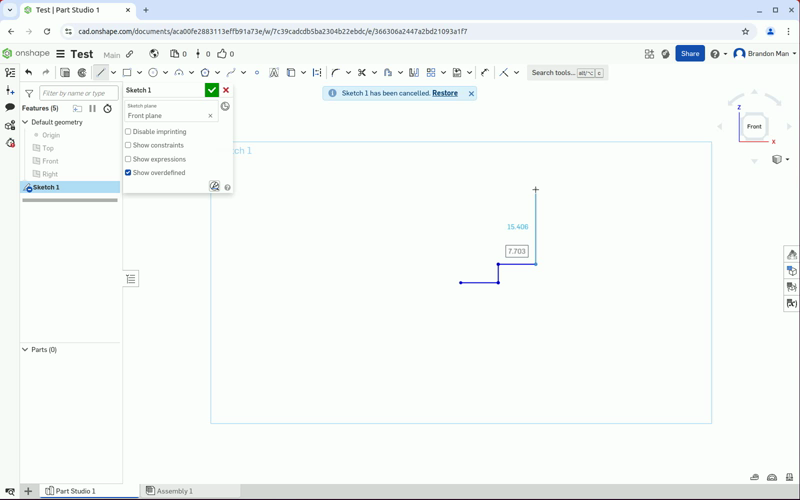
key_down(shift)
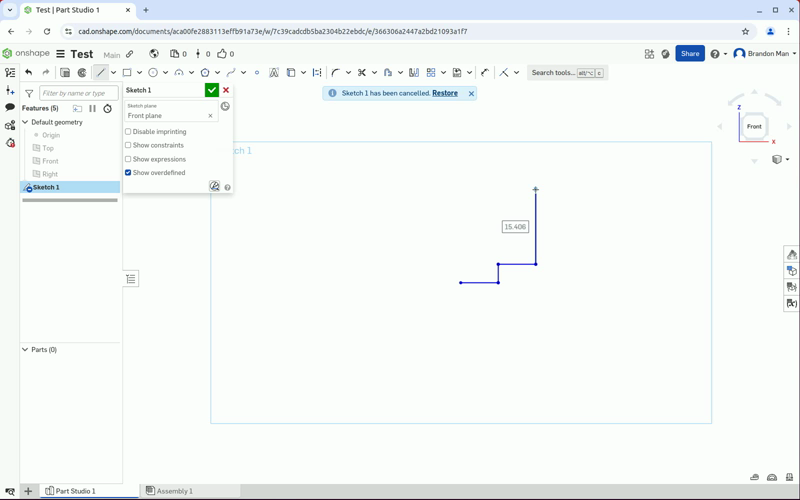
mouse_move(565, 189)
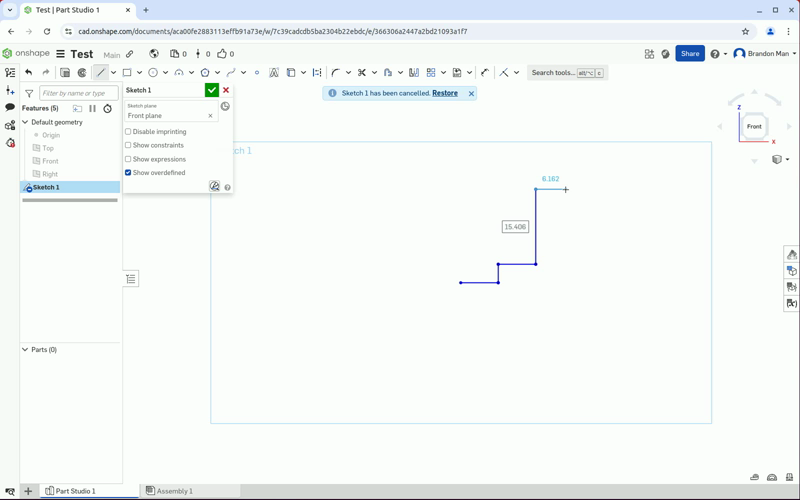
mouse_move(498, 189)
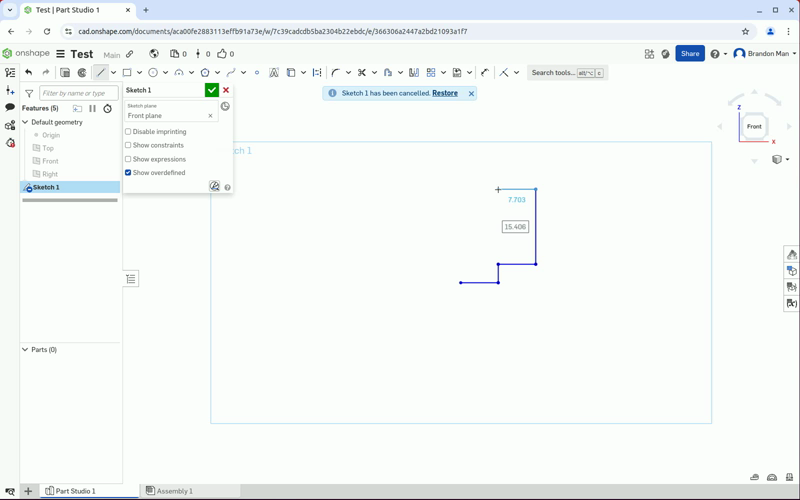
click(498, 189)
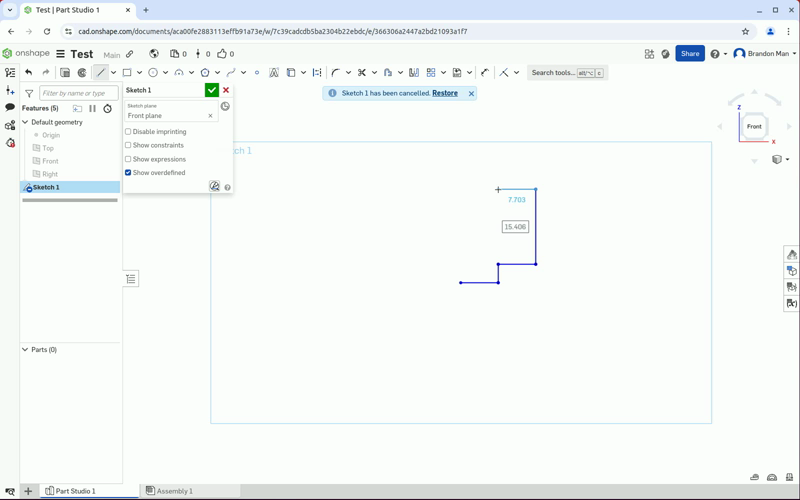
key_up(shift)
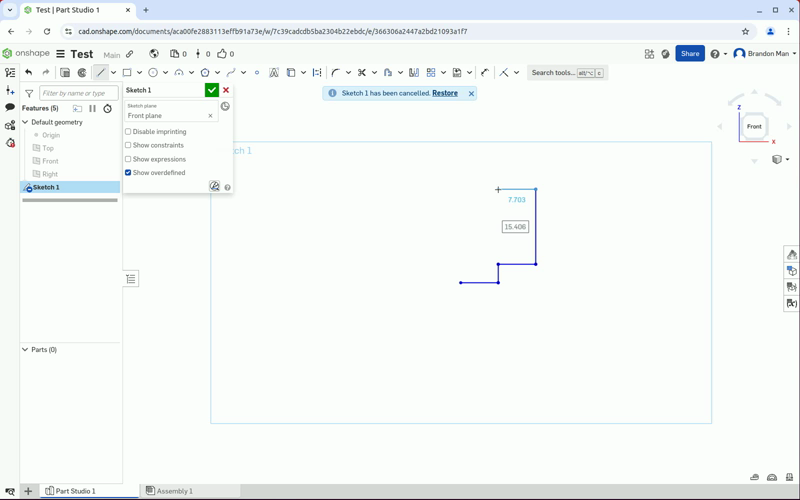
key_down(shift)
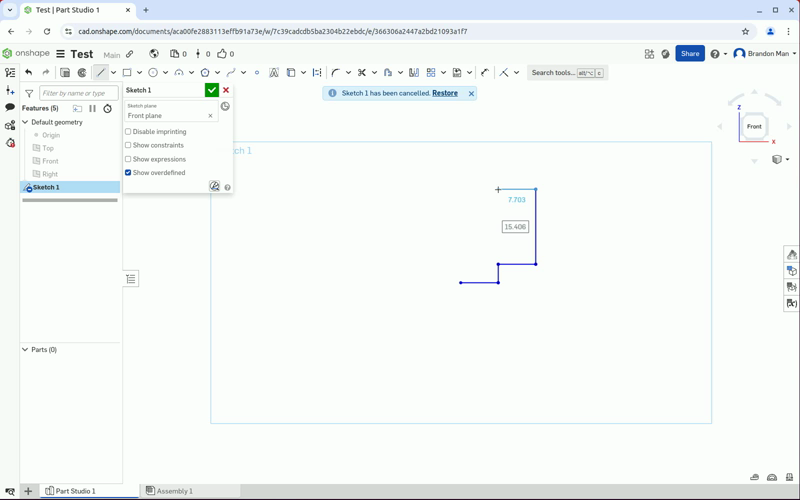
mouse_move(460, 282)
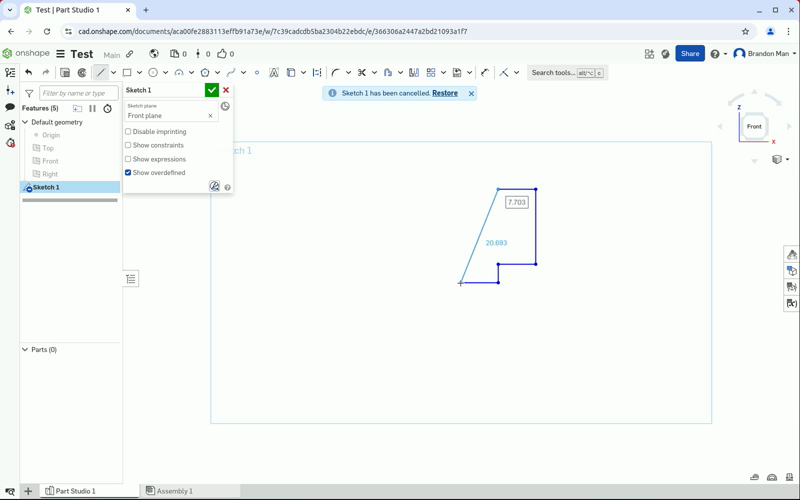
key_up(shift)
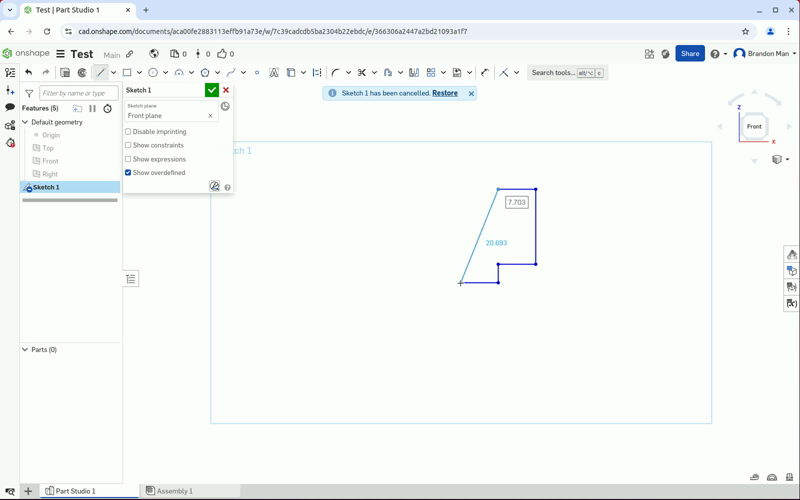
click(460, 282)
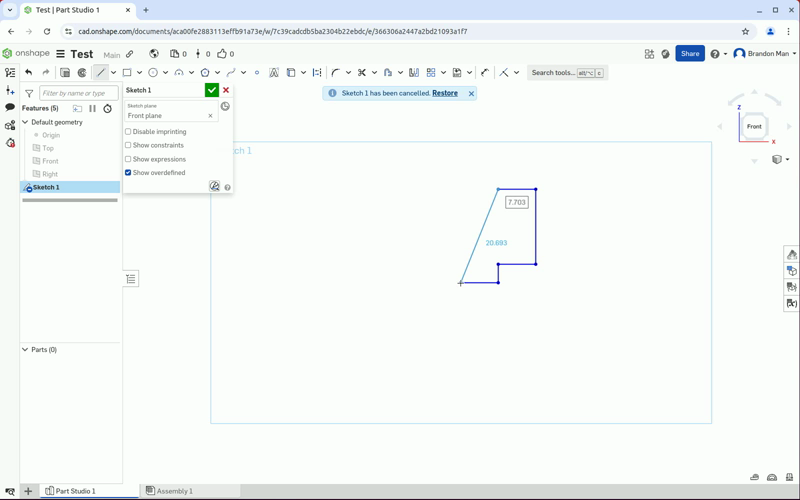
key(esc)
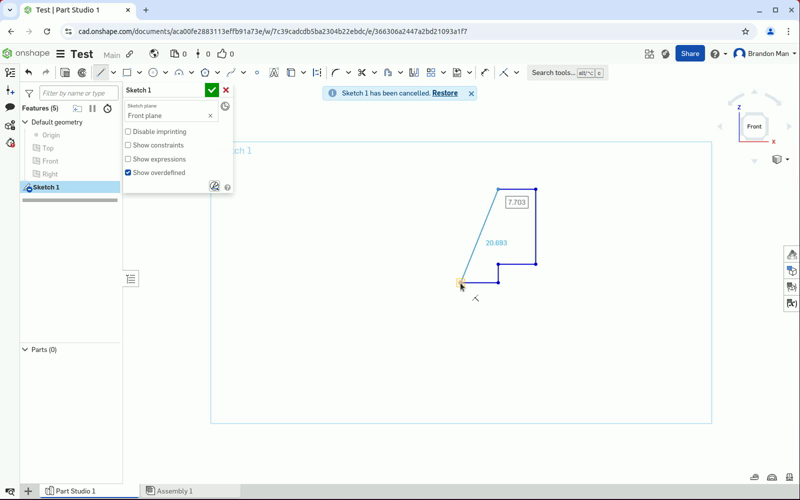
mouse_move(494, 263)
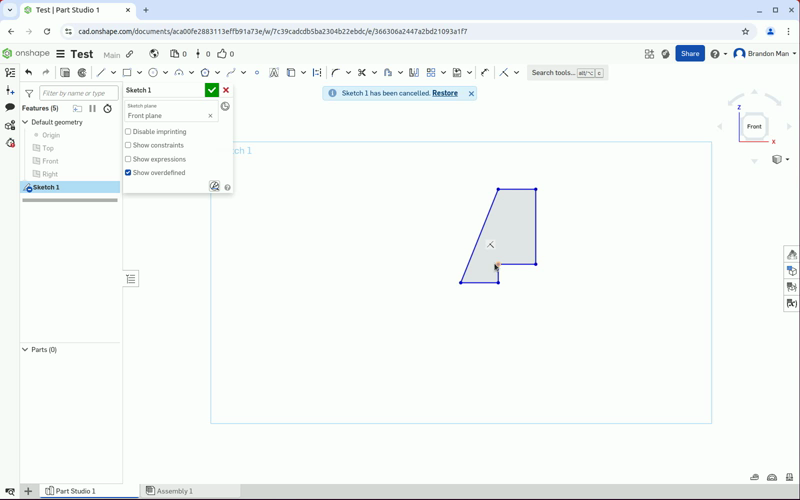
click(494, 263)
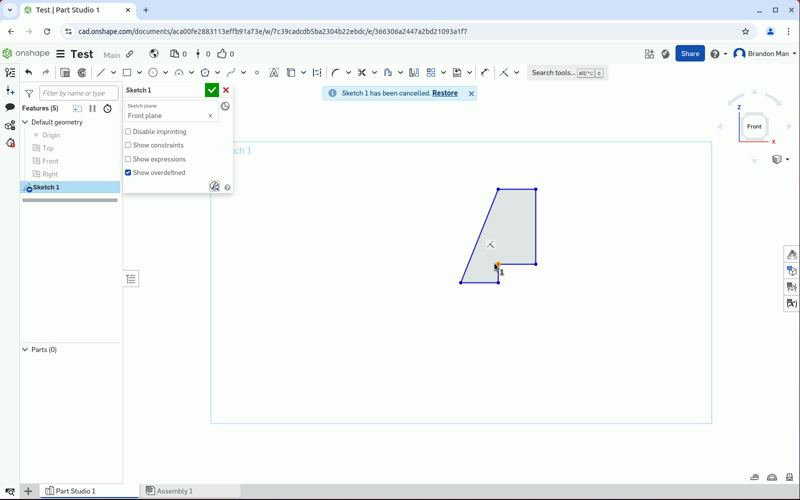
mouse_move(73, 352)
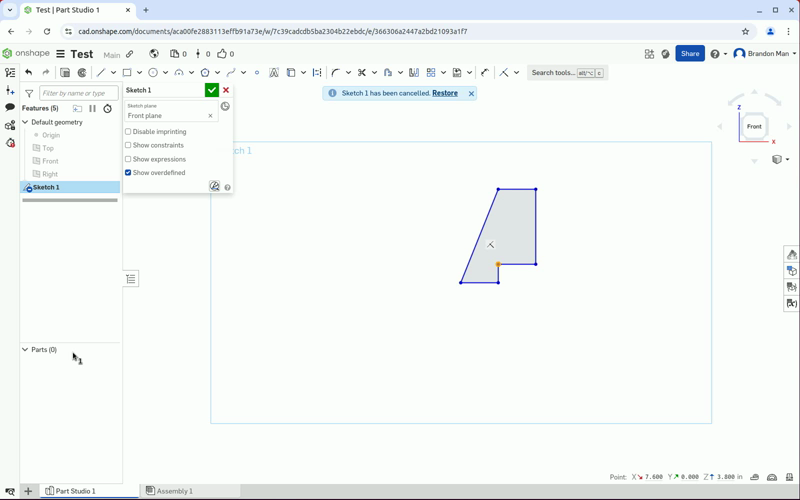
key(shift+y)
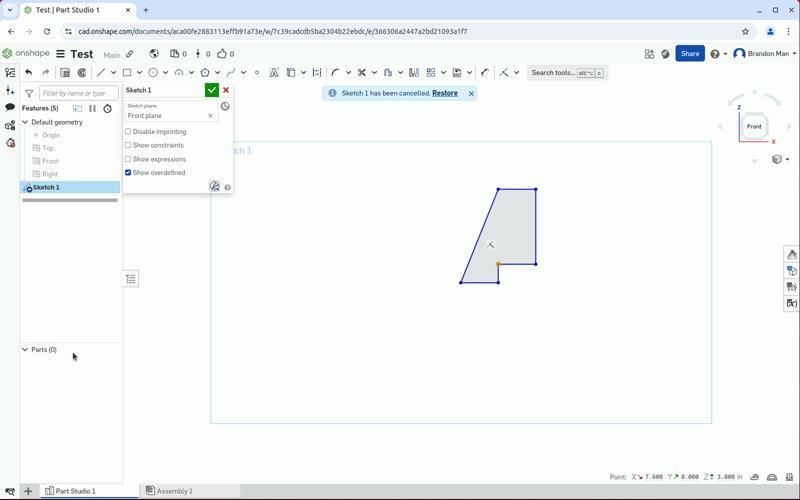
key(shift+e)
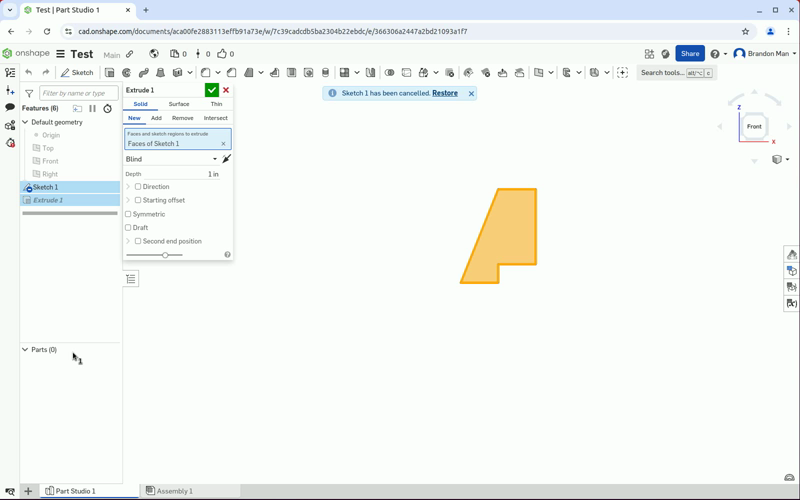
mouse_move(143, 106)
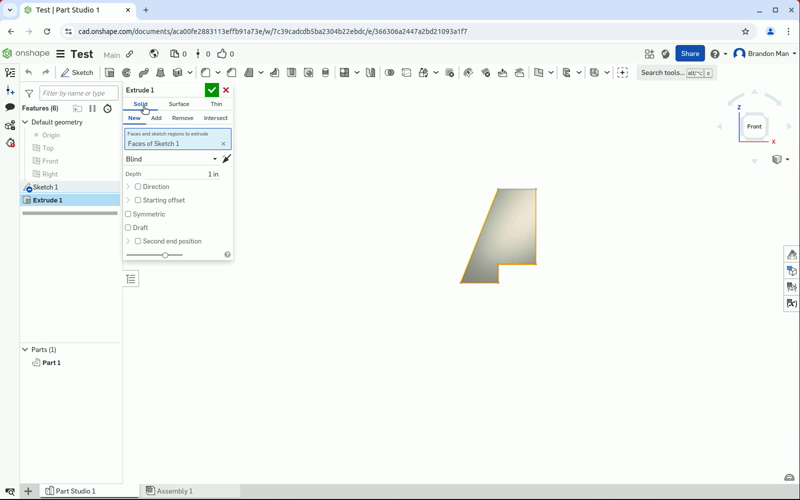
click(143, 106)
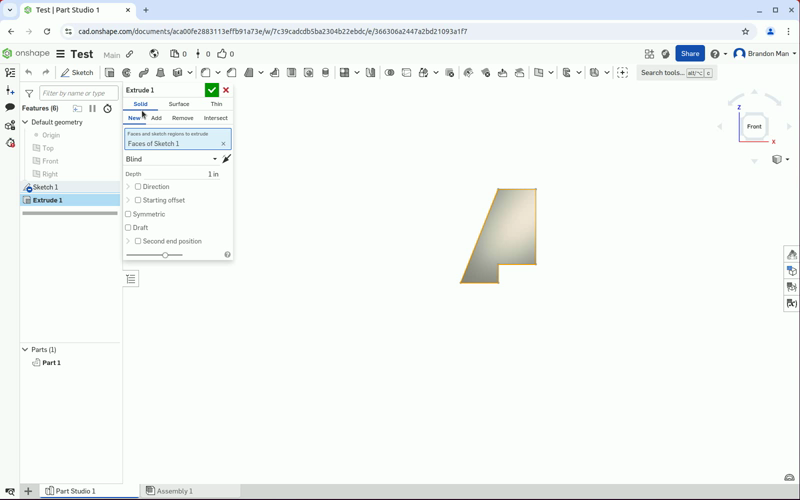
mouse_move(137, 120)
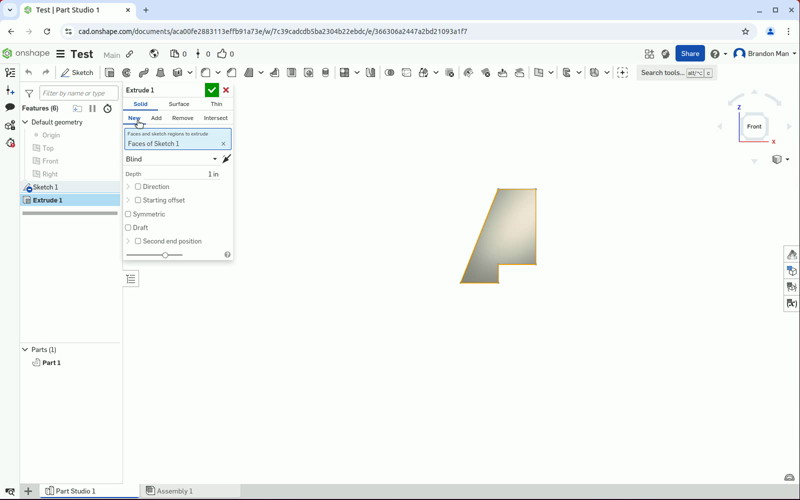
click(137, 120)
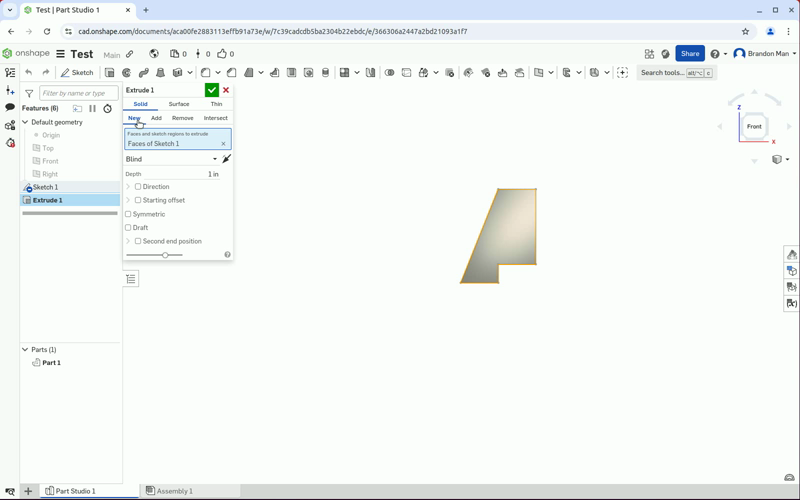
key(tab, 4)
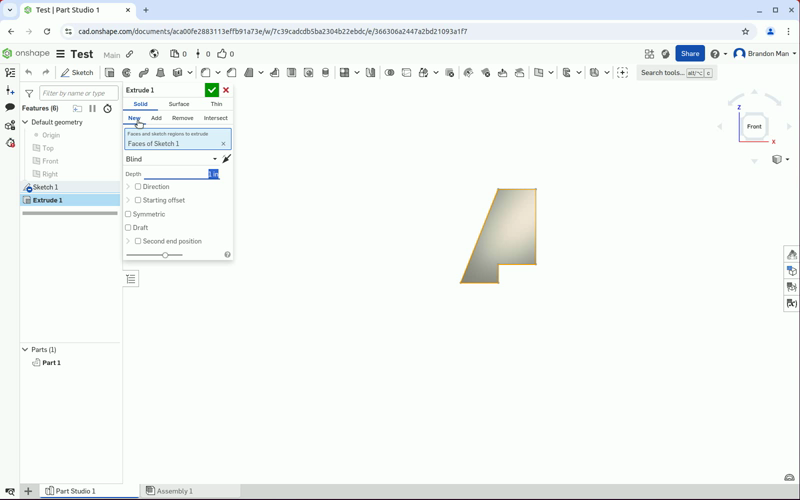
text(15.405)
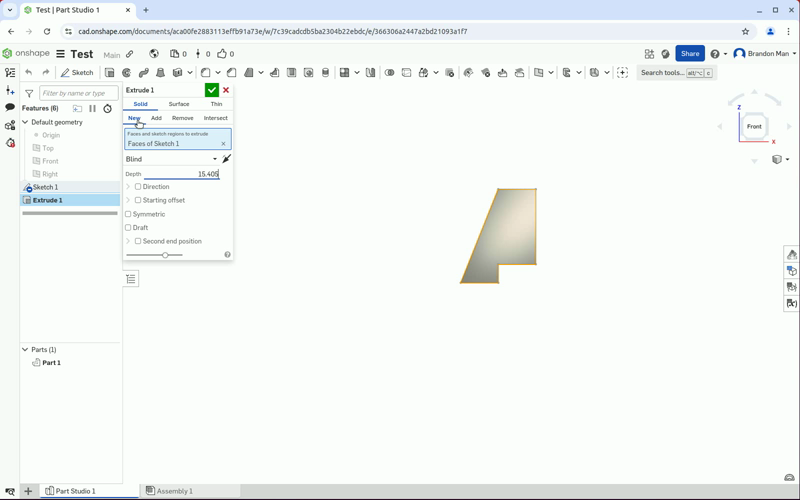
key(enter)
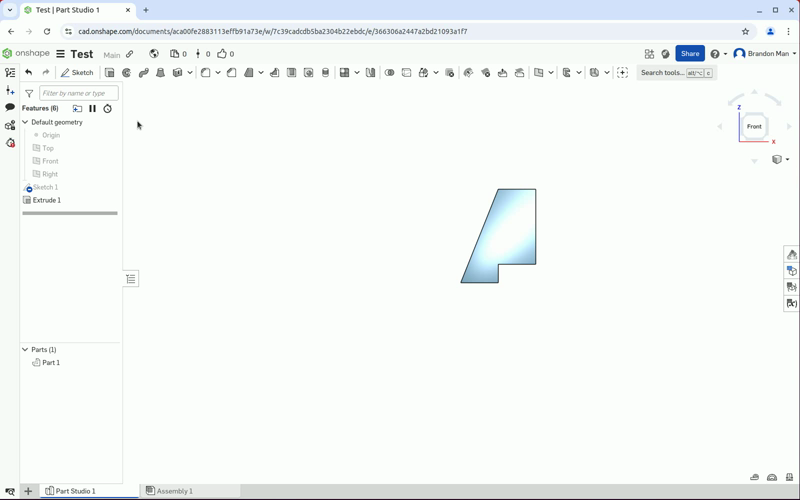
key(shift+h)
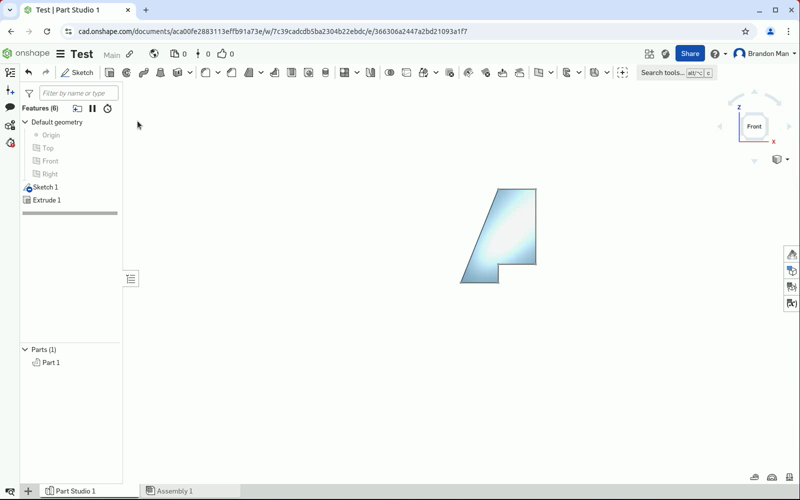
key(shift+h)
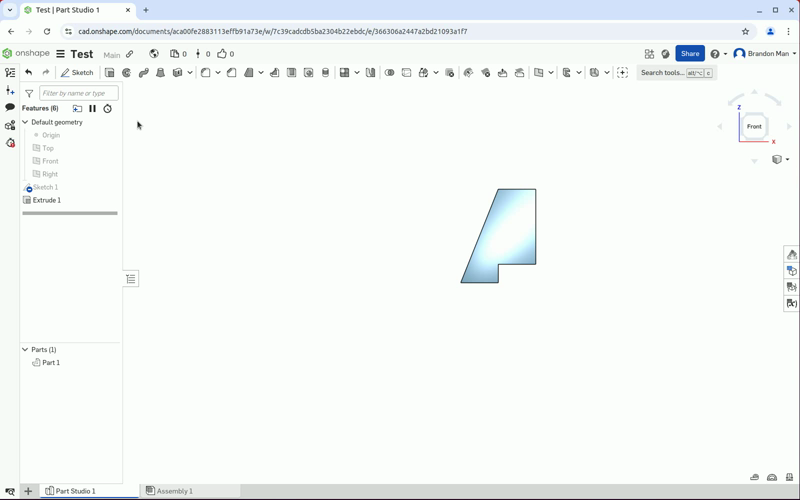
mouse_move(73, 189)
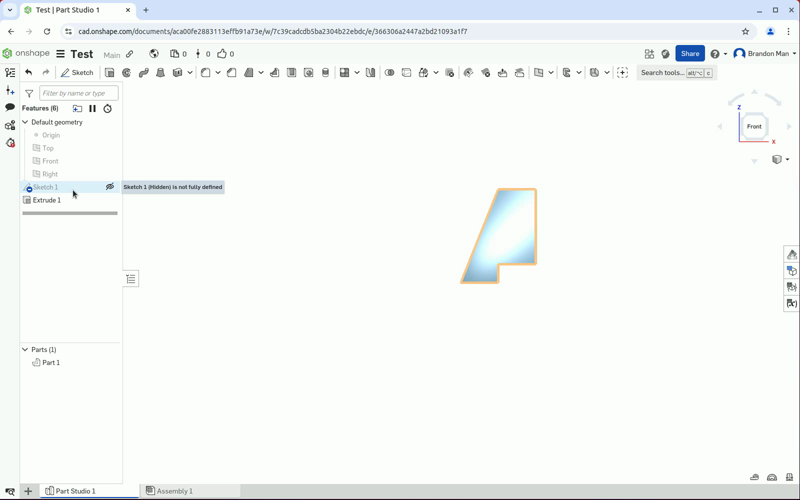
click(73, 189)
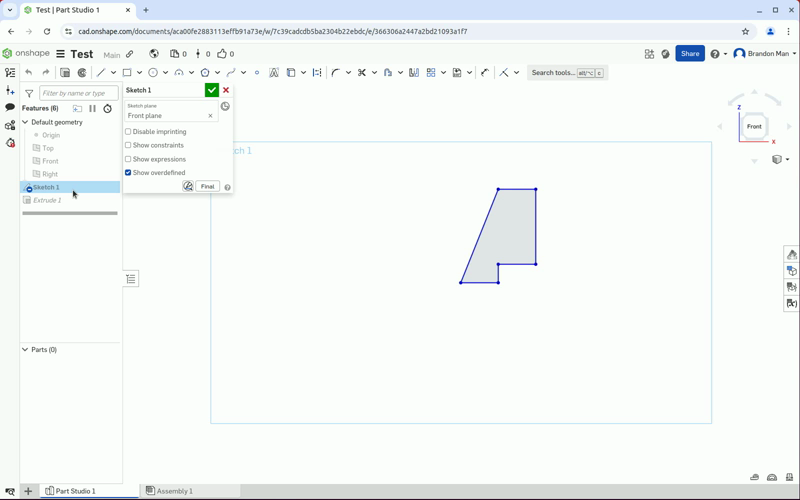
mouse_move(229, 92)
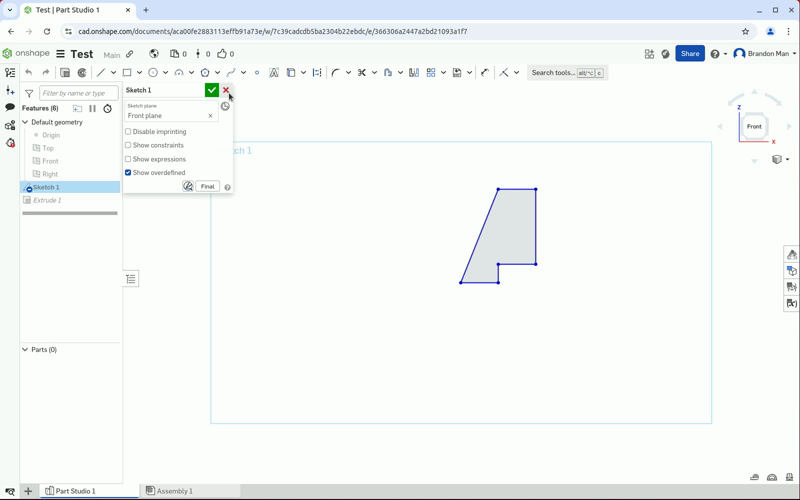
click(229, 92)
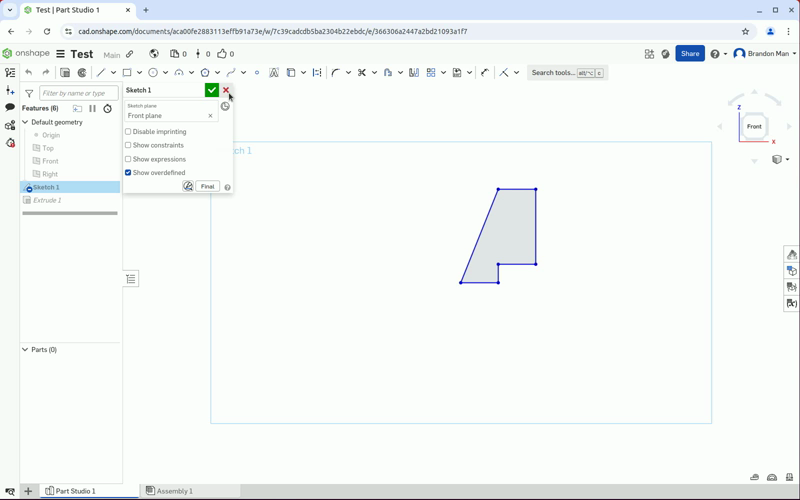
key(shift+s)
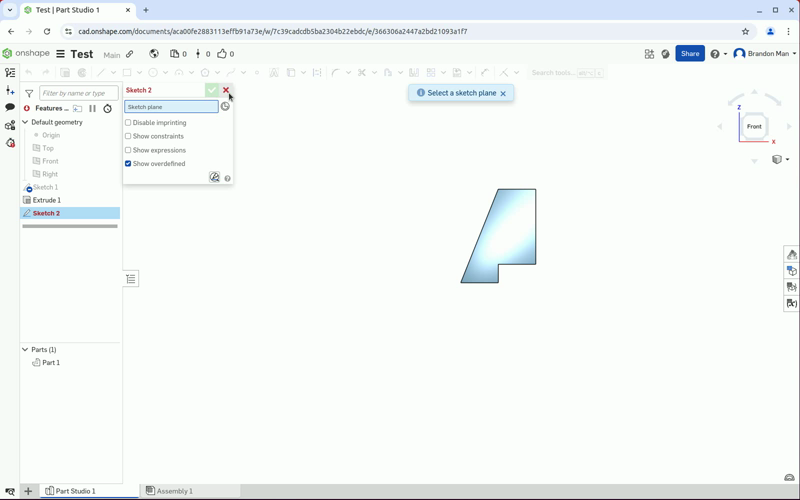
mouse_move(73, 163)
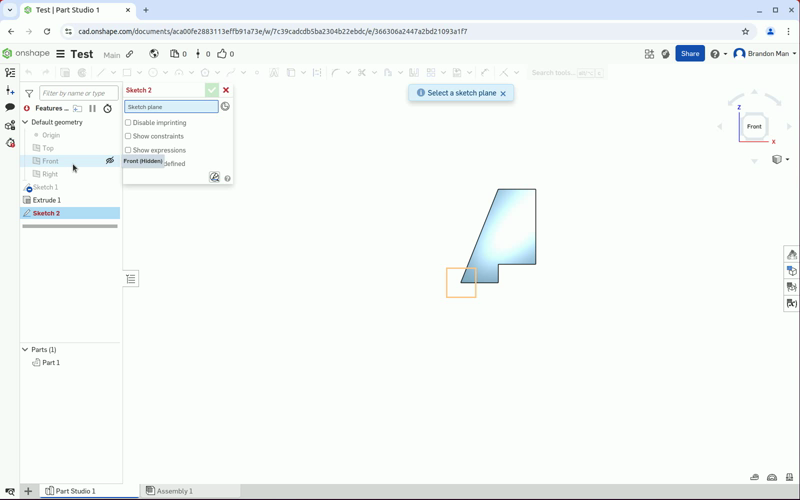
click(73, 163)
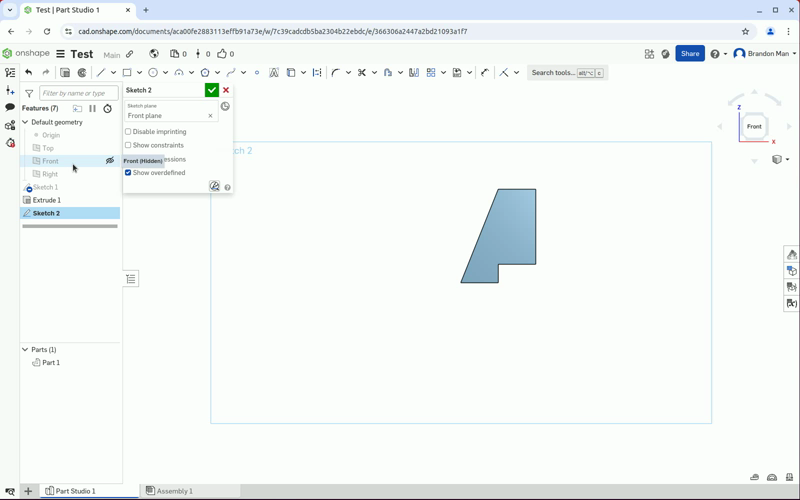
mouse_move(73, 352)
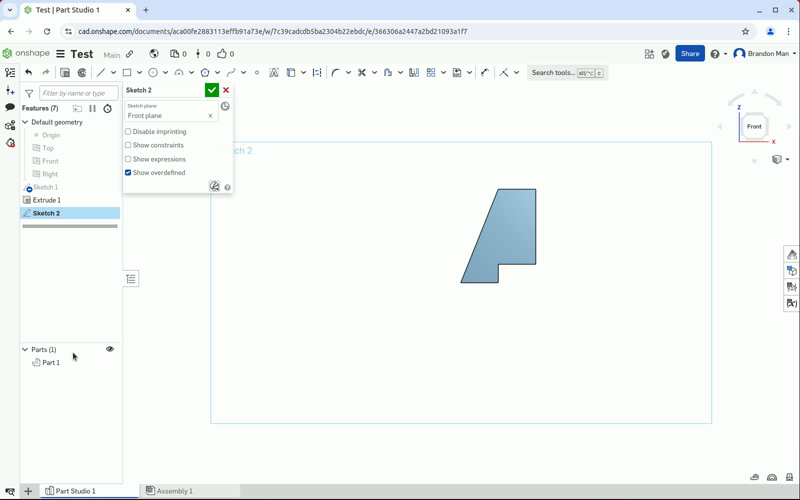
key(y)
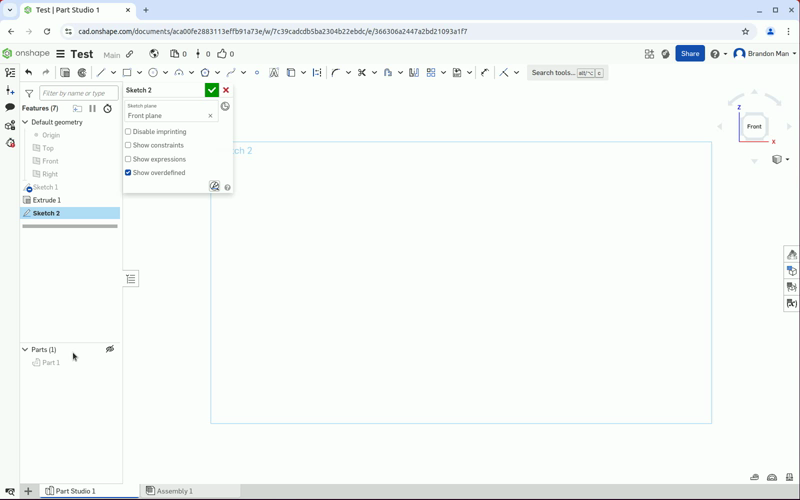
key(l)
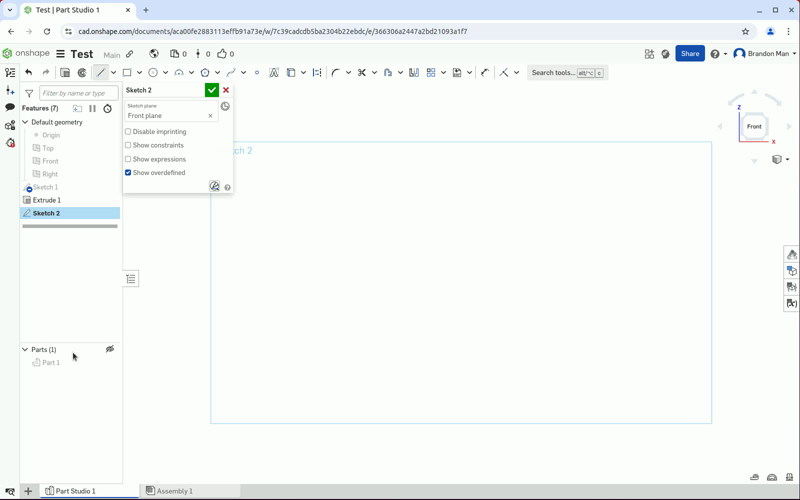
key_down(shift)
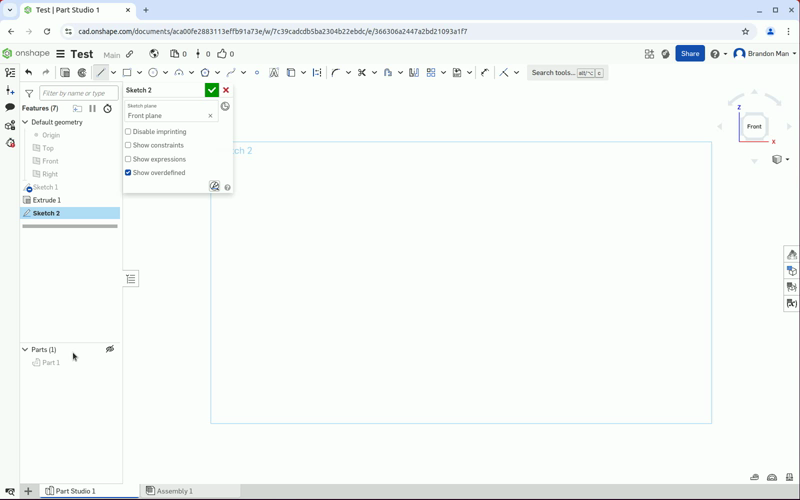
mouse_move(535, 282)
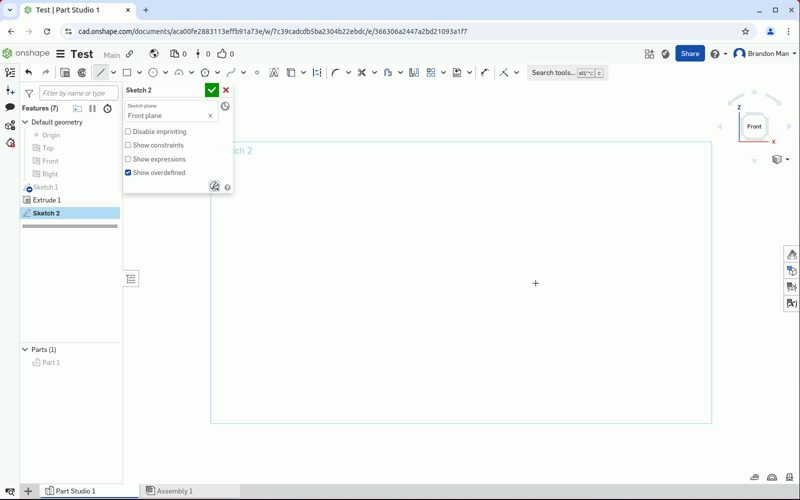
click(535, 282)
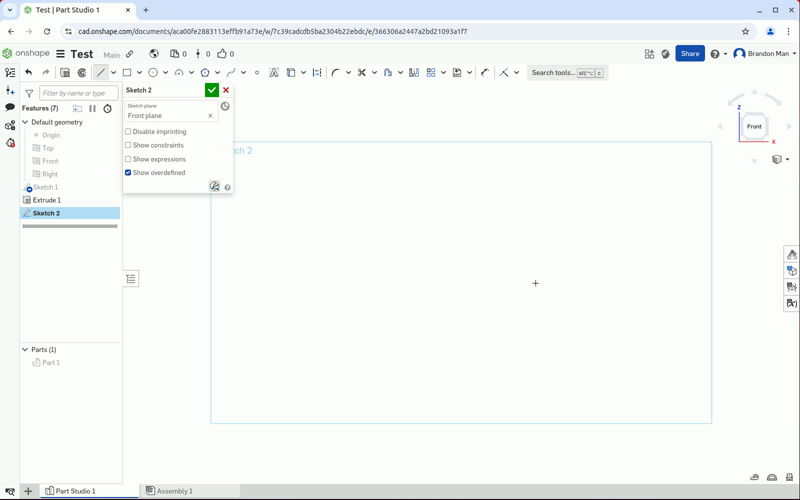
key_up(shift)
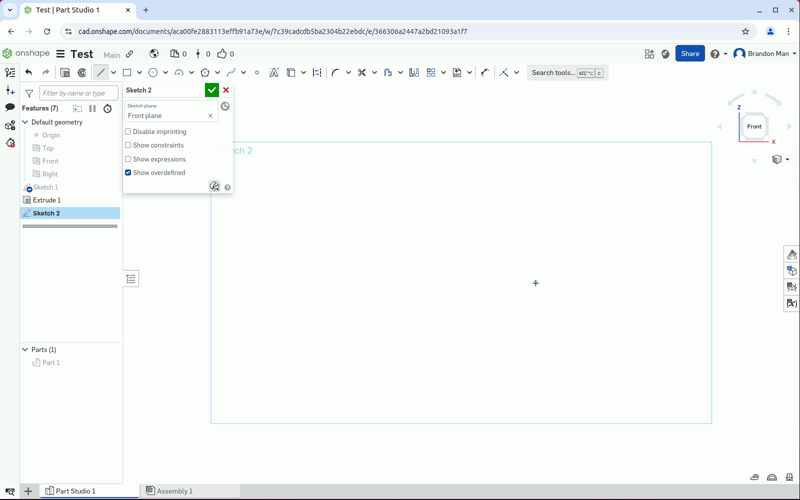
key_down(shift)
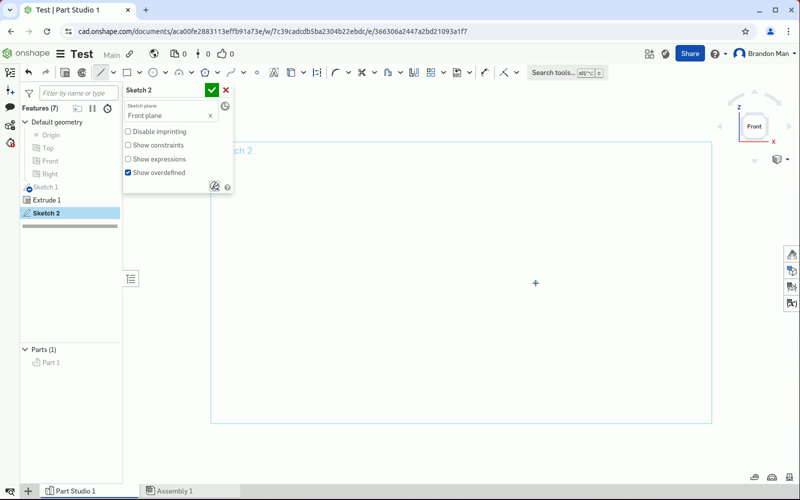
mouse_move(565, 282)
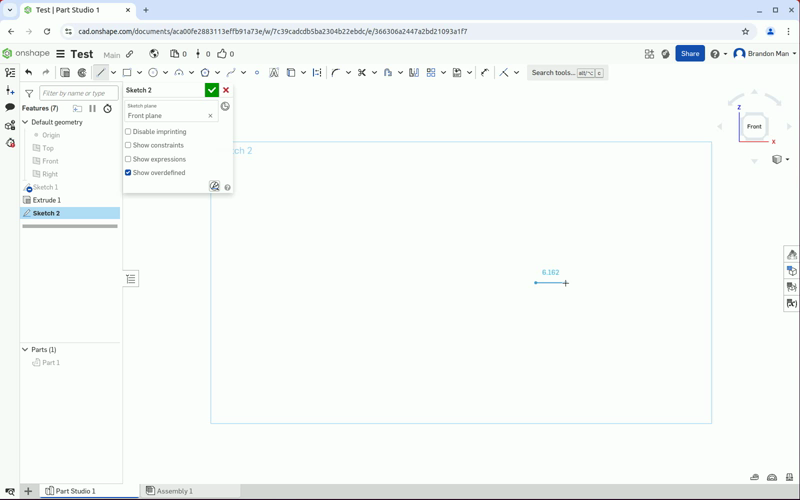
mouse_move(573, 282)
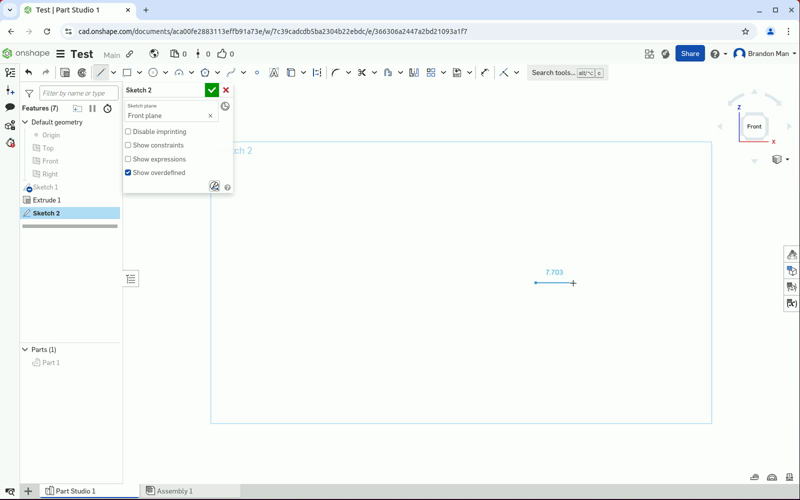
click(573, 282)
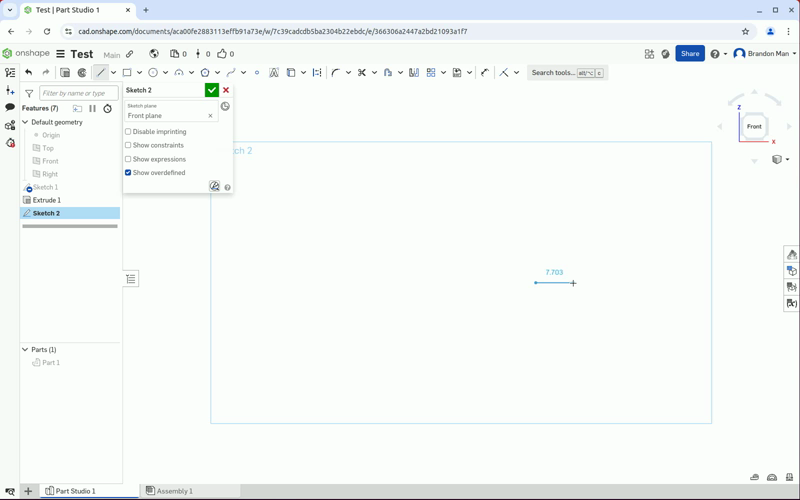
key_up(shift)
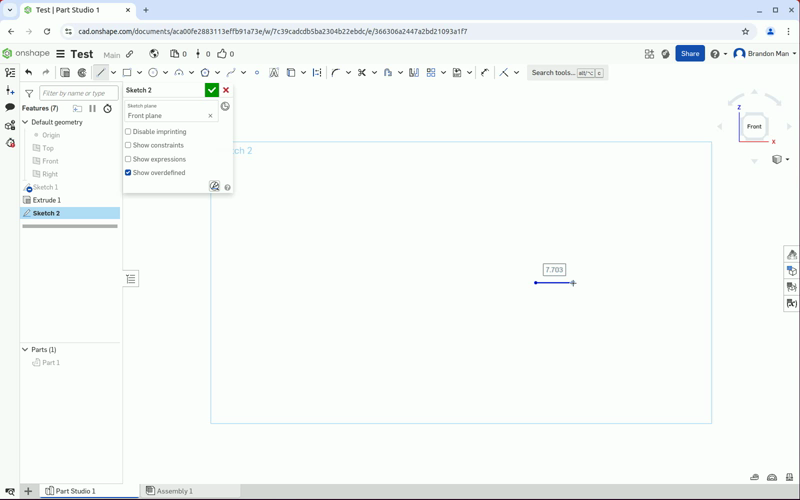
key_down(shift)
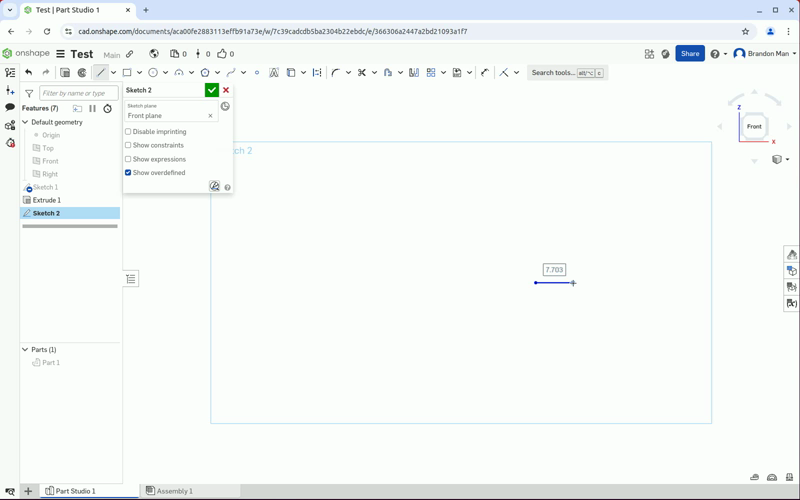
mouse_move(535, 189)
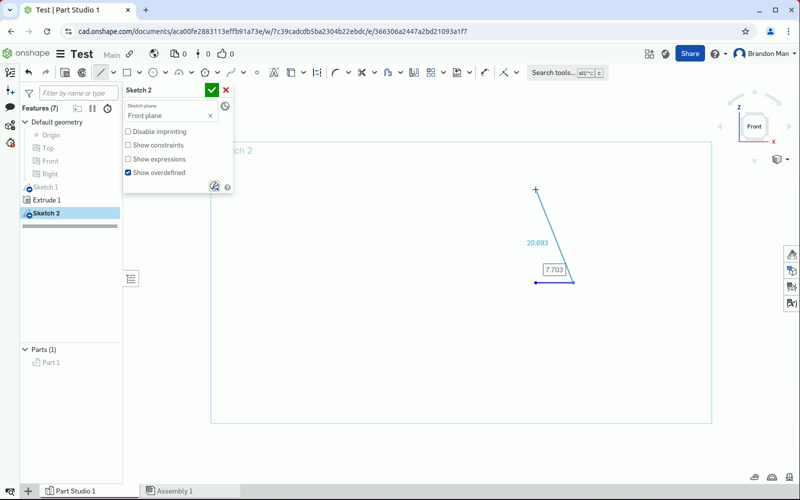
click(535, 189)
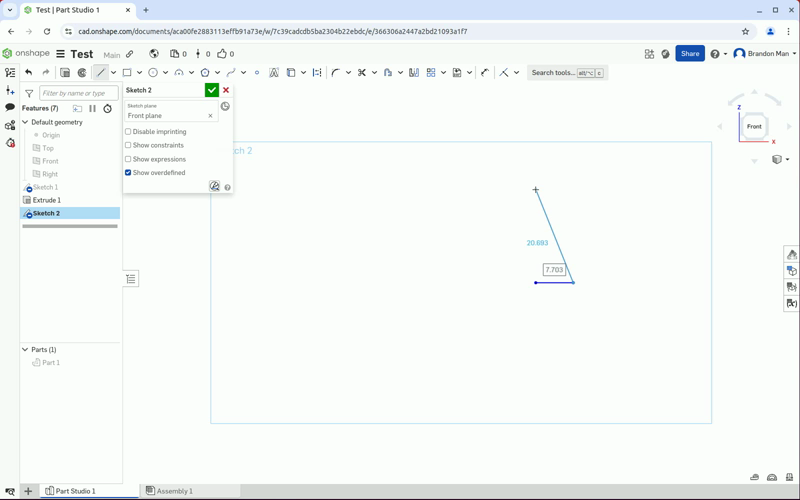
key_up(shift)
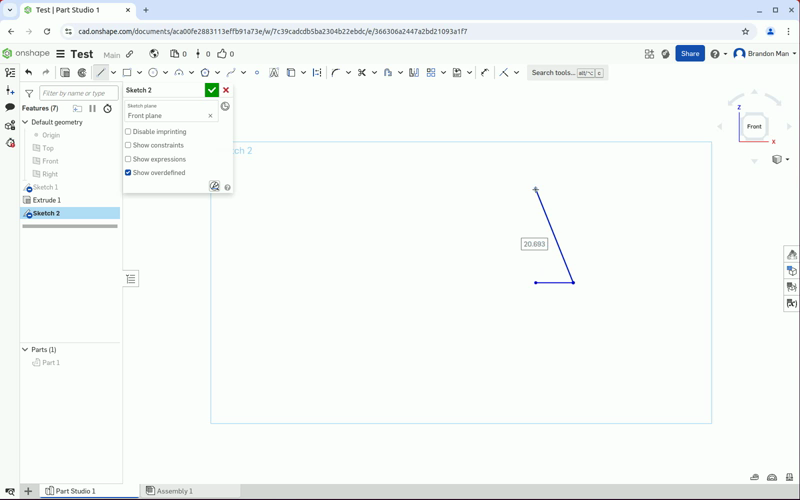
key_down(shift)
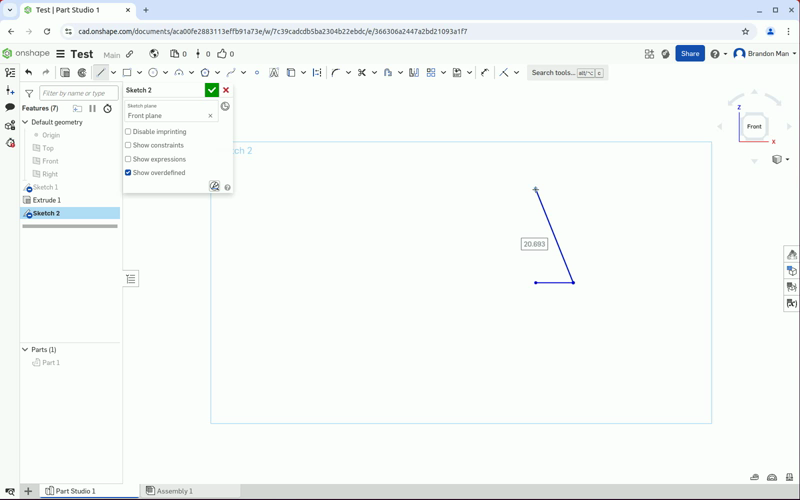
mouse_move(535, 264)
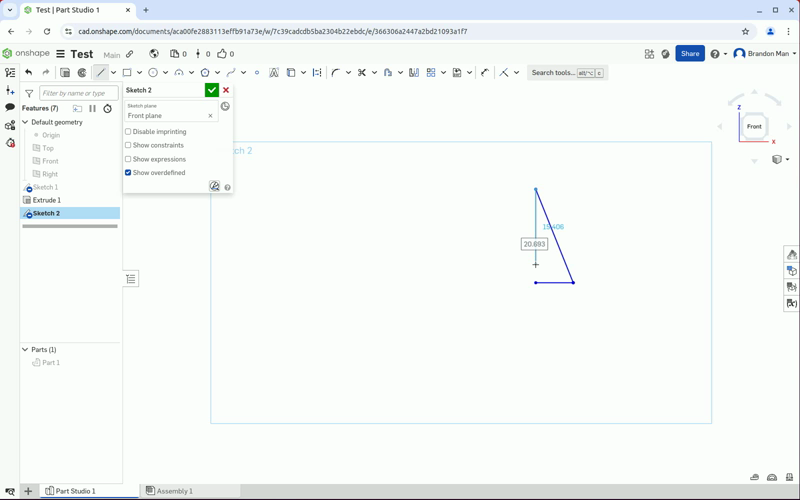
click(535, 264)
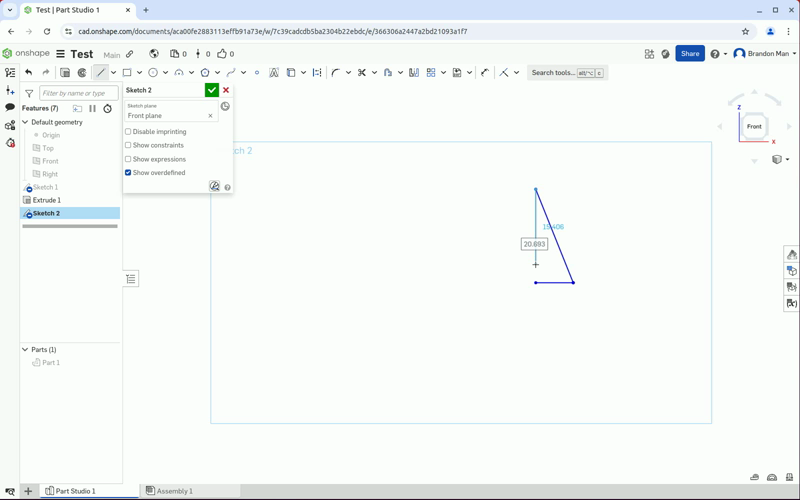
key_up(shift)
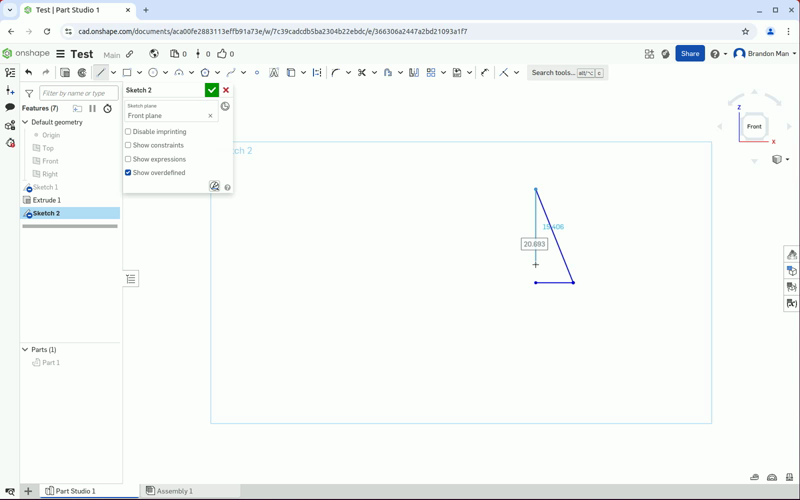
mouse_move(565, 264)
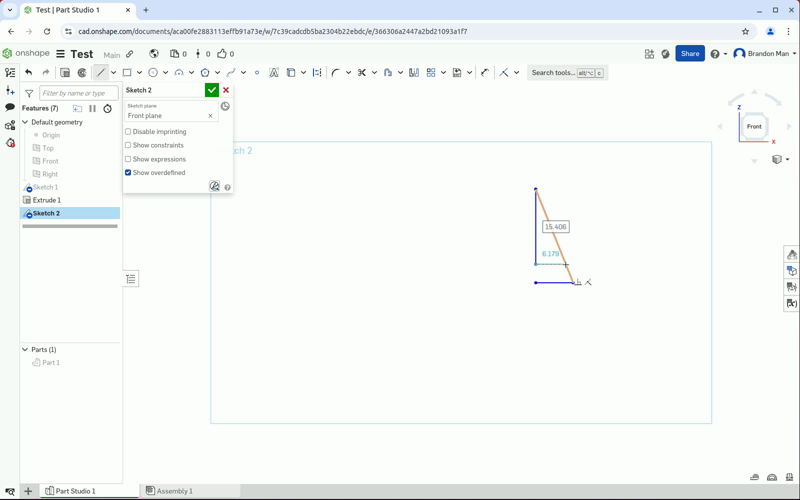
key_down(shift)
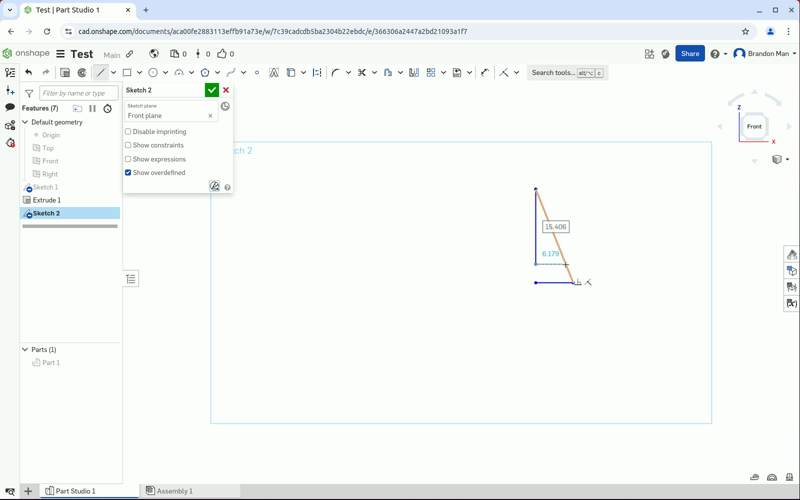
mouse_move(535, 282)
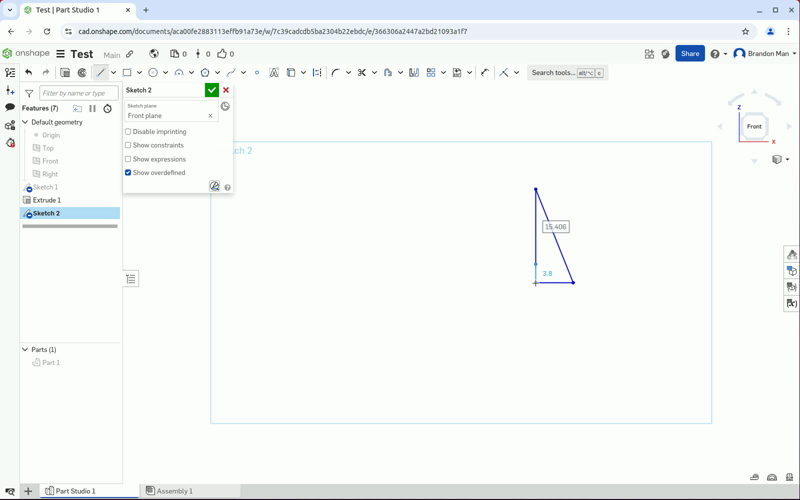
key_up(shift)
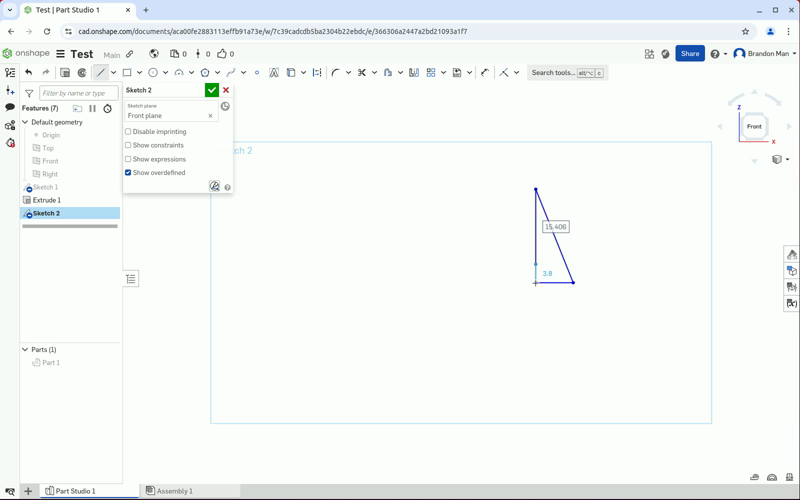
click(535, 282)
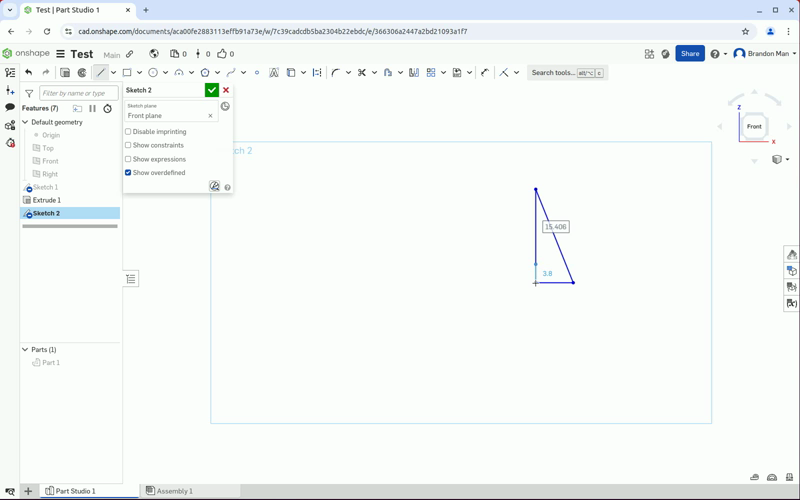
key(esc)
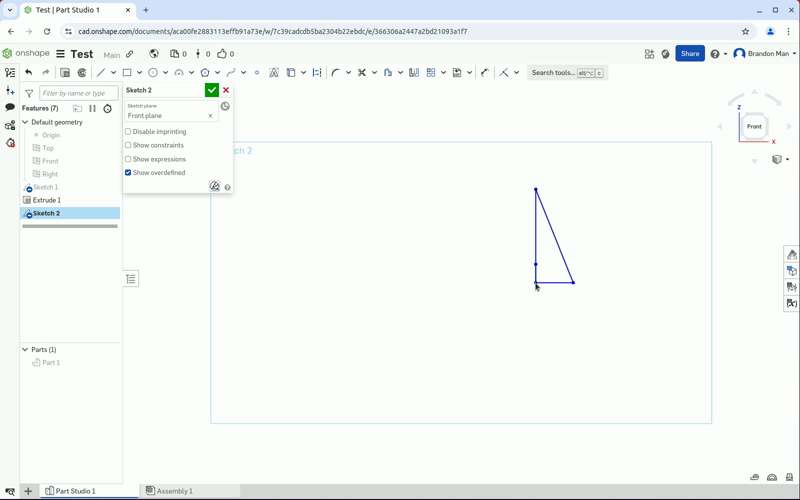
mouse_move(546, 265)
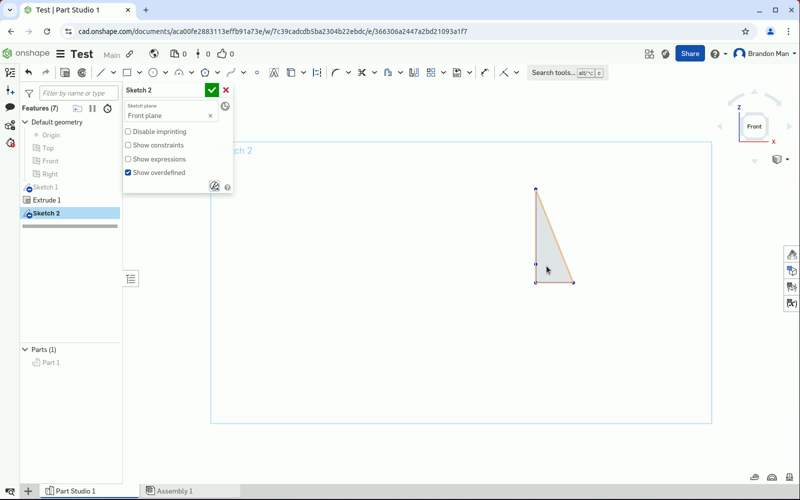
scroll(6)
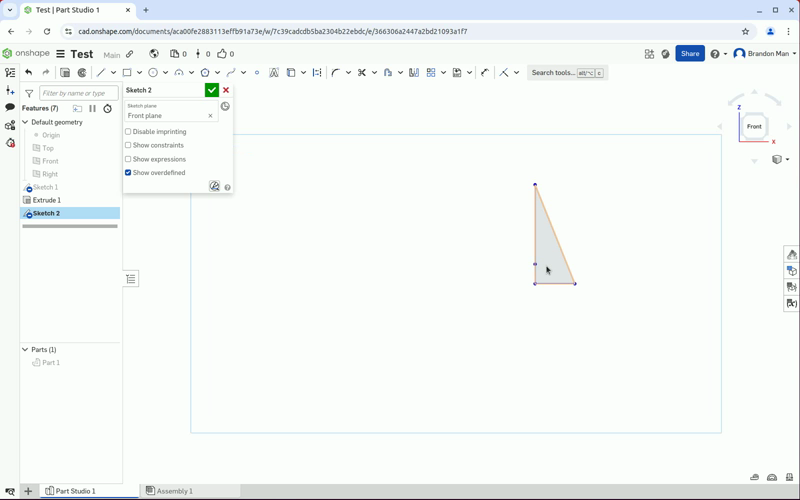
scroll(6)
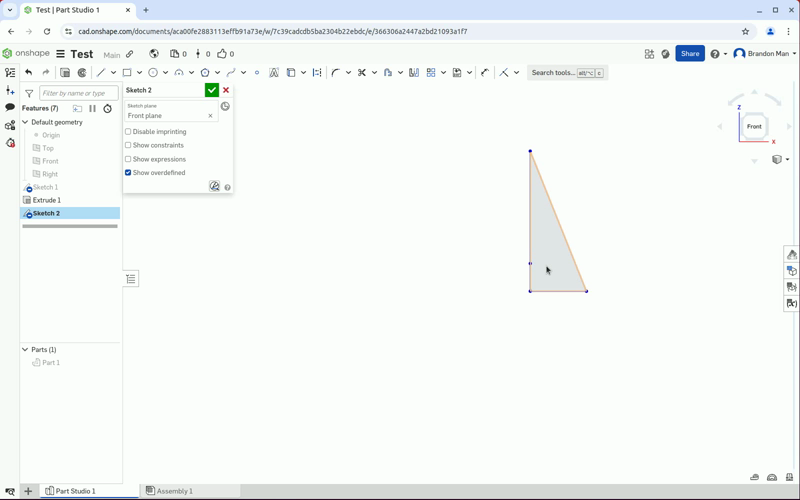
scroll(6)
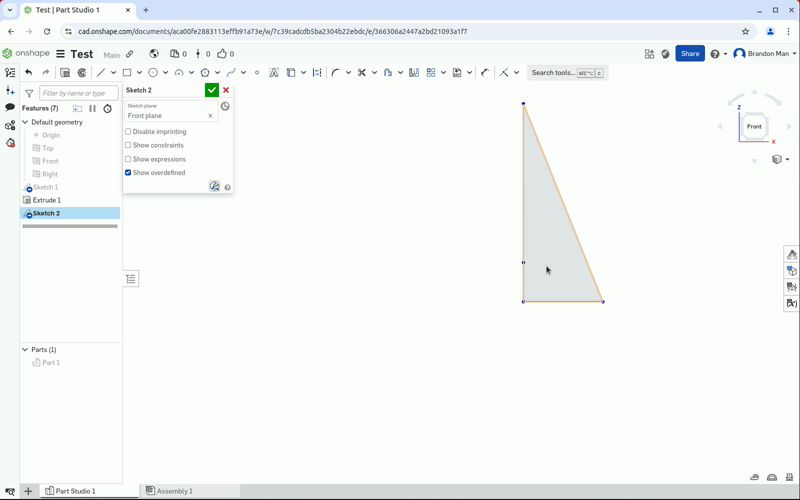
scroll(6)
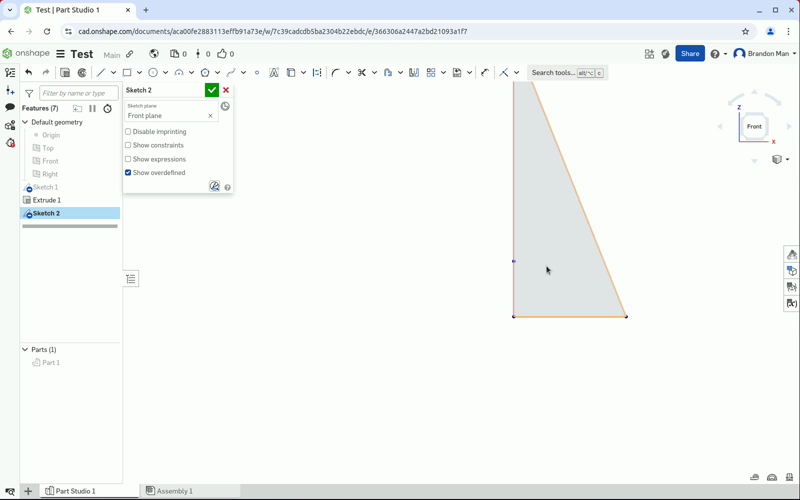
scroll(6)
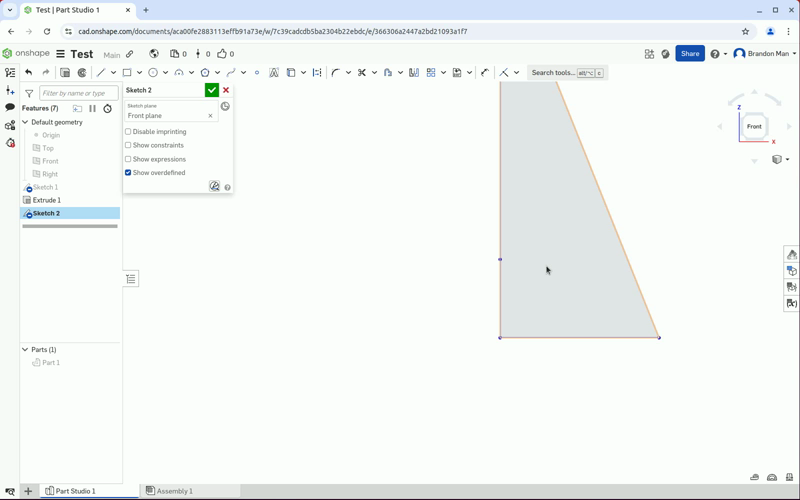
scroll(6)
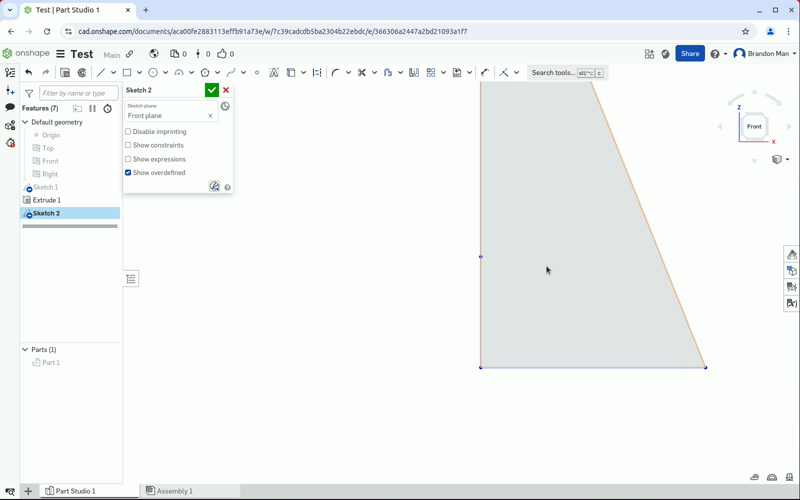
scroll(6)
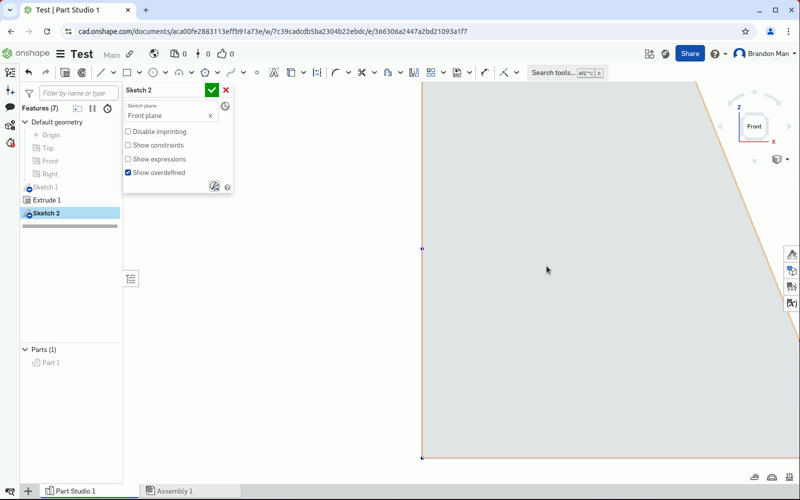
click(546, 265)
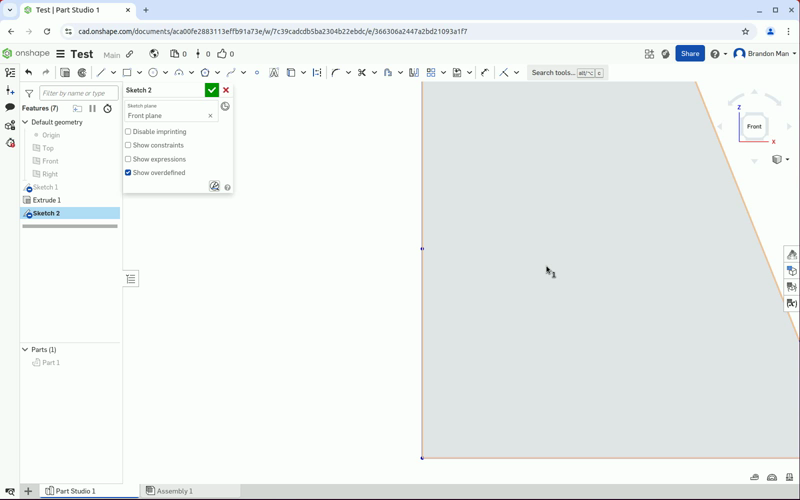
scroll(-6)
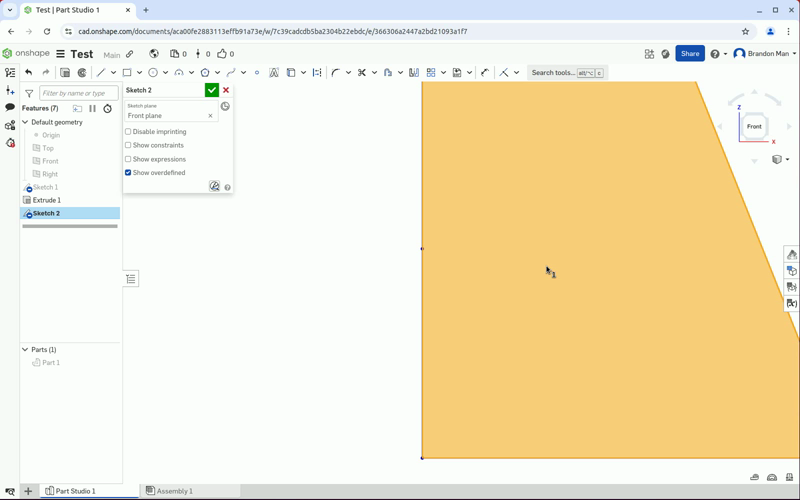
scroll(-6)
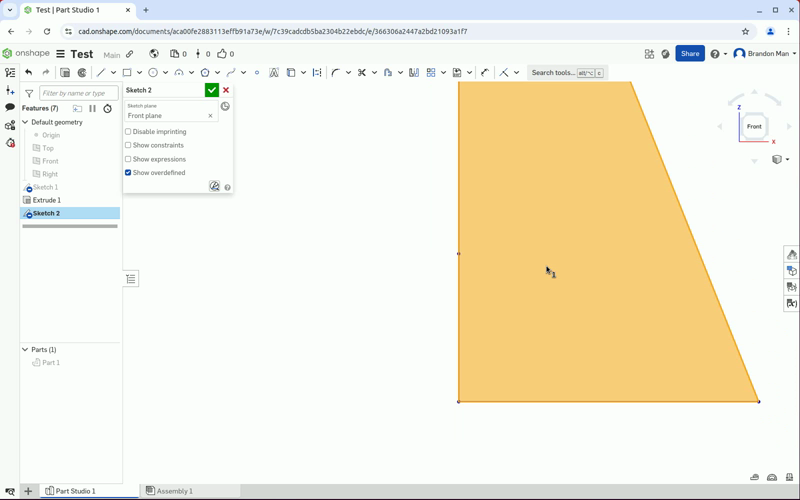
scroll(-6)
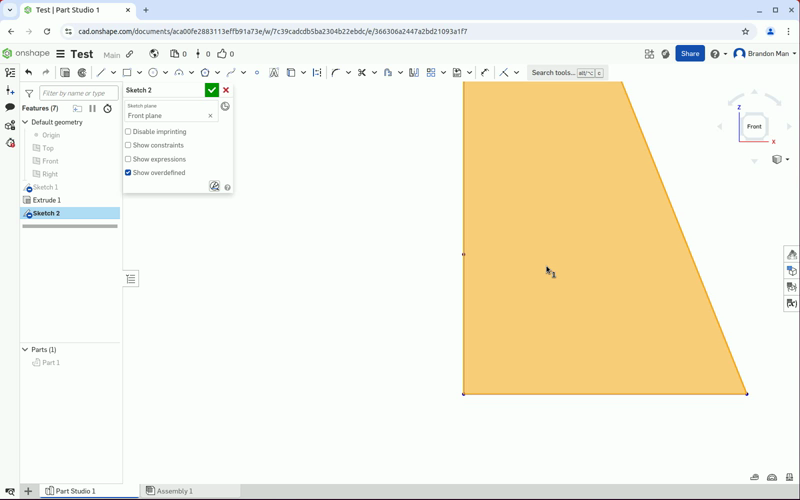
scroll(-6)
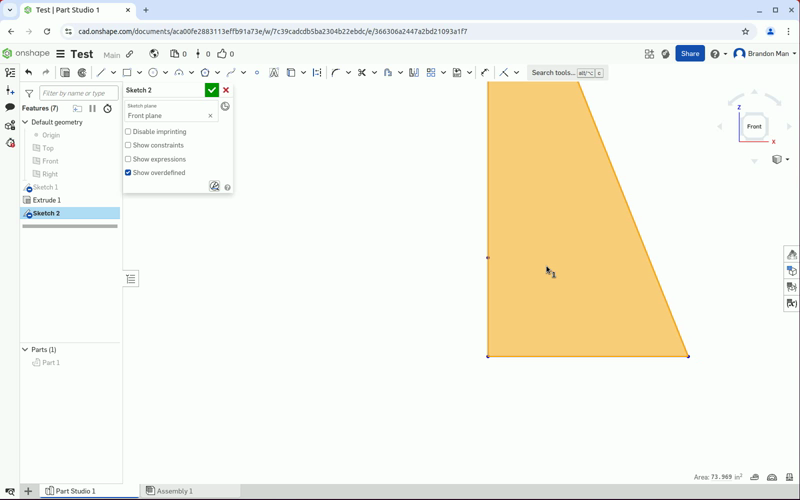
scroll(-6)
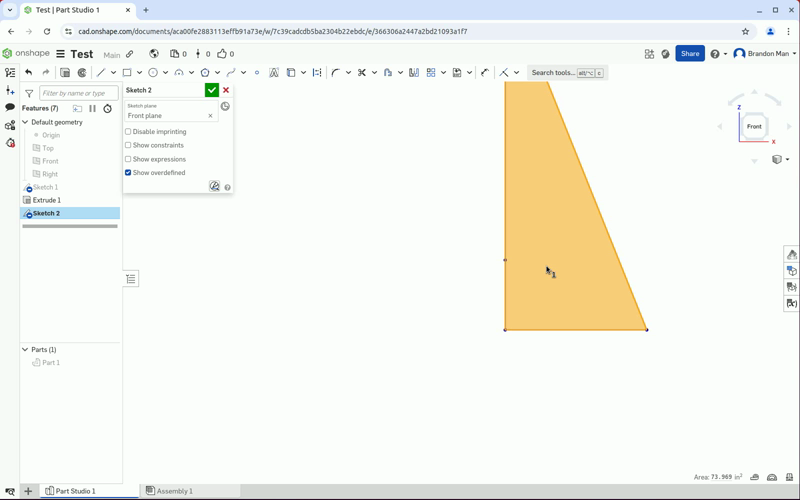
scroll(-6)
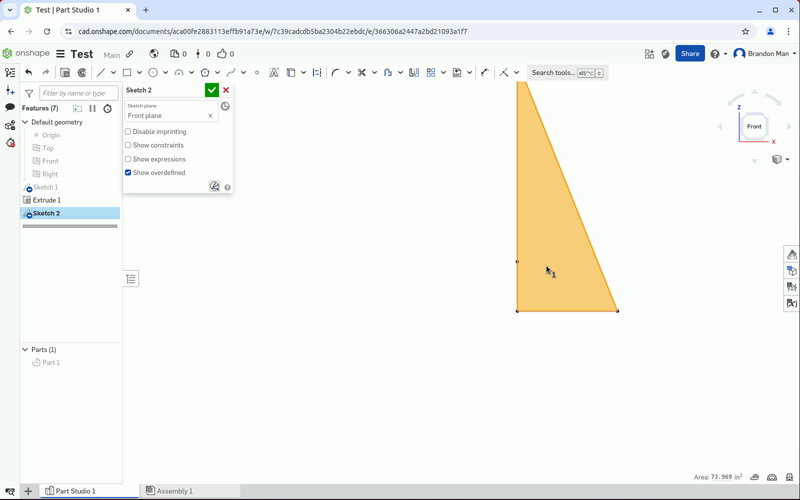
scroll(-6)
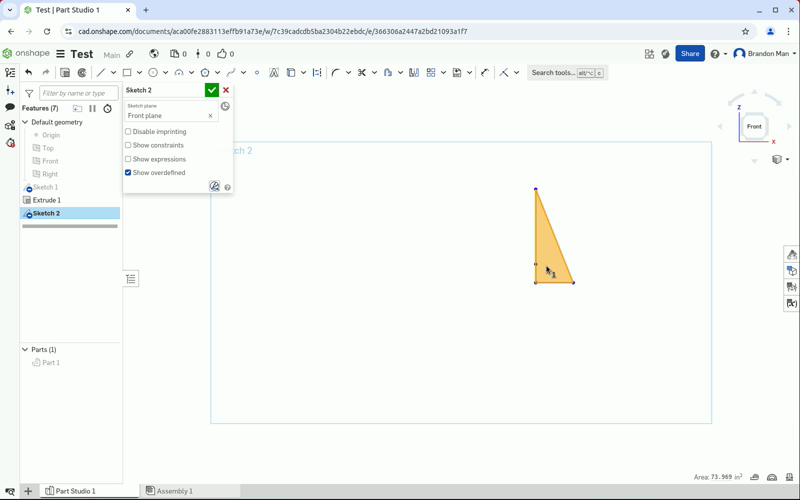
mouse_move(73, 352)
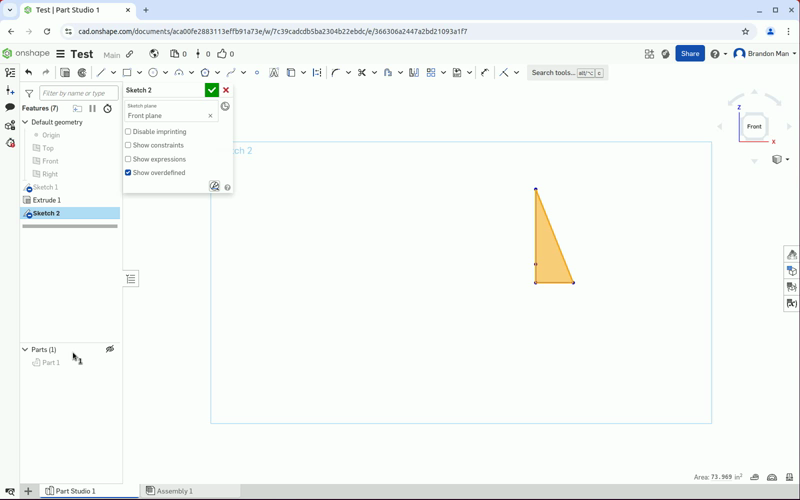
key(shift+y)
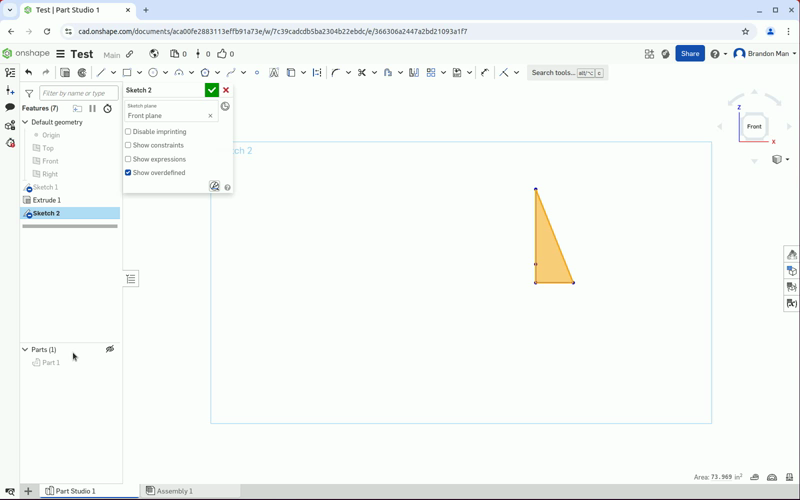
key(shift+e)
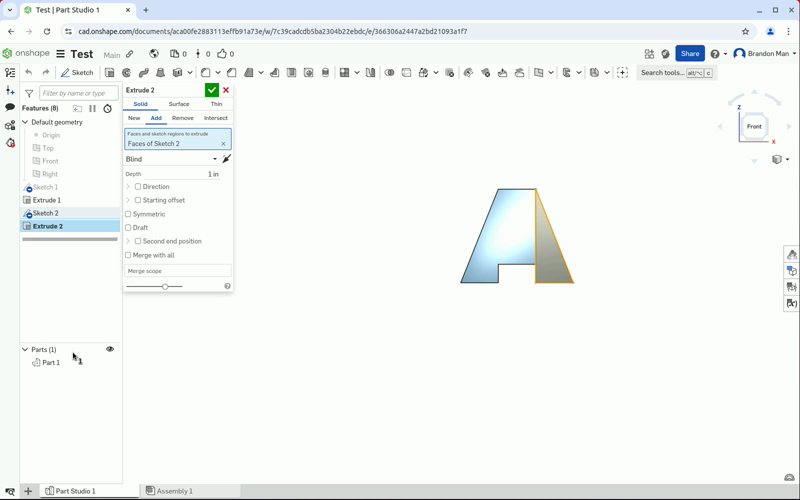
mouse_move(143, 106)
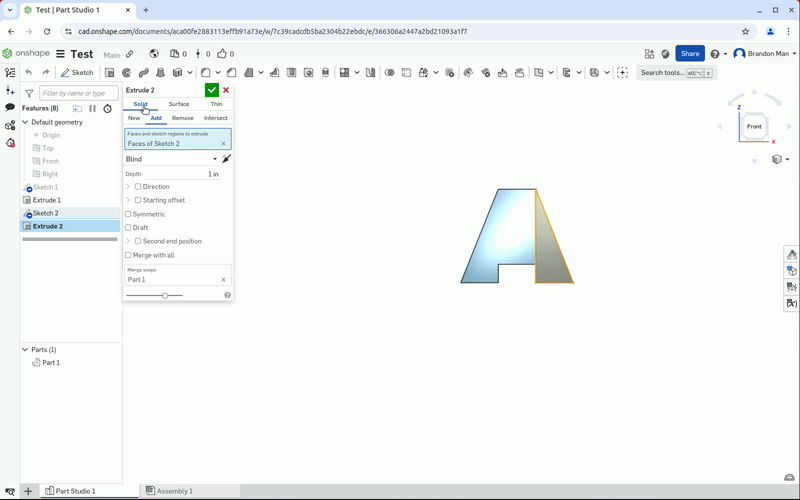
click(143, 106)
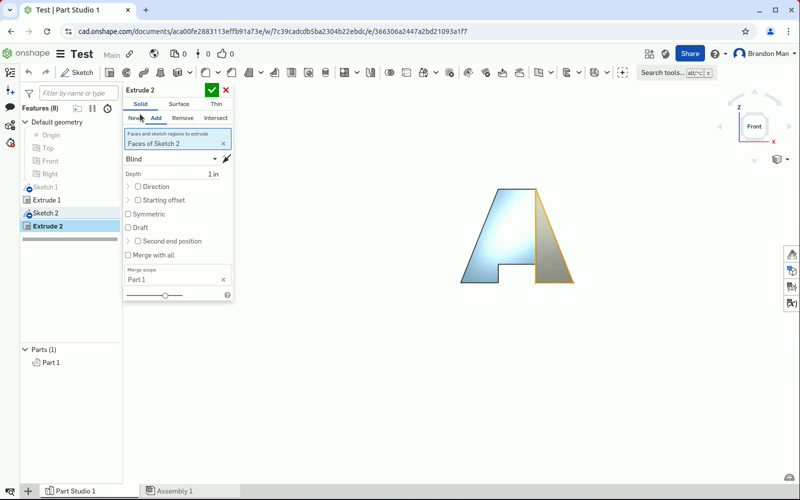
mouse_move(137, 120)
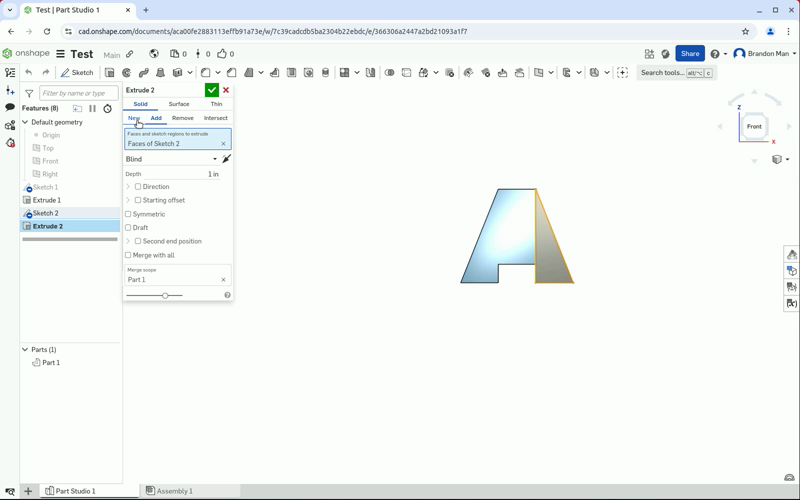
click(137, 120)
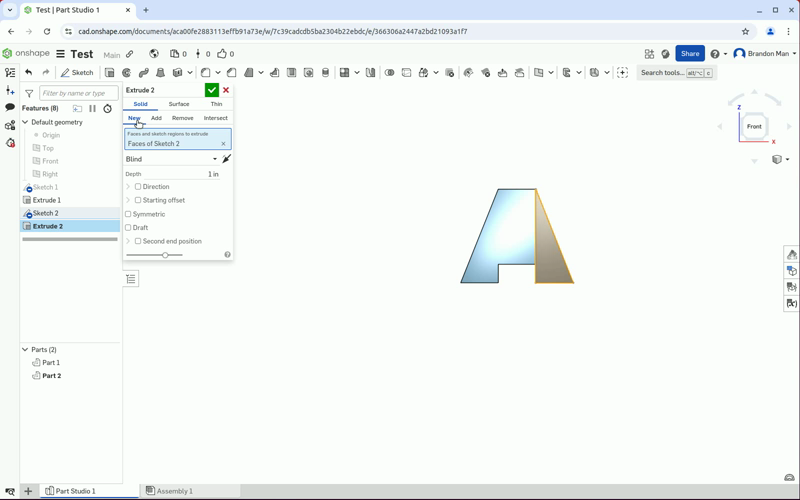
key(tab, 4)
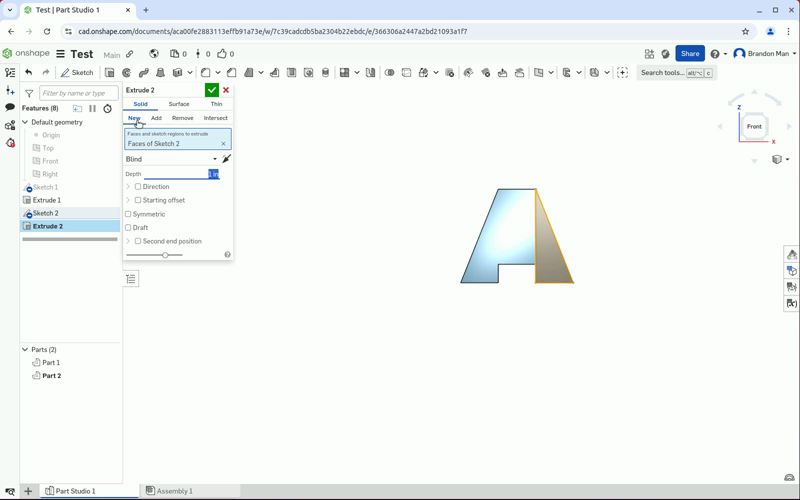
text(15.405)
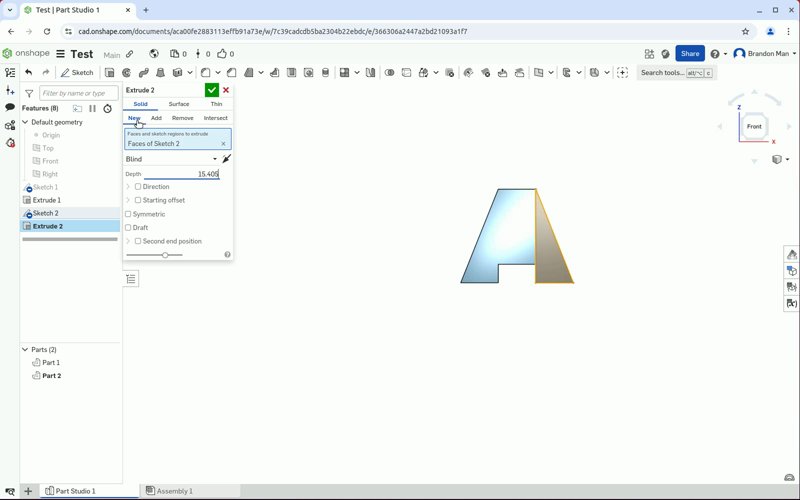
key(enter)
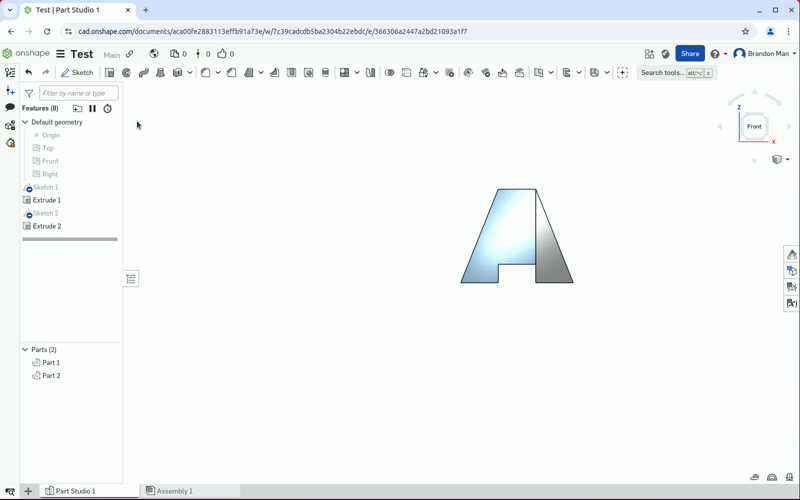
key(shift+h)
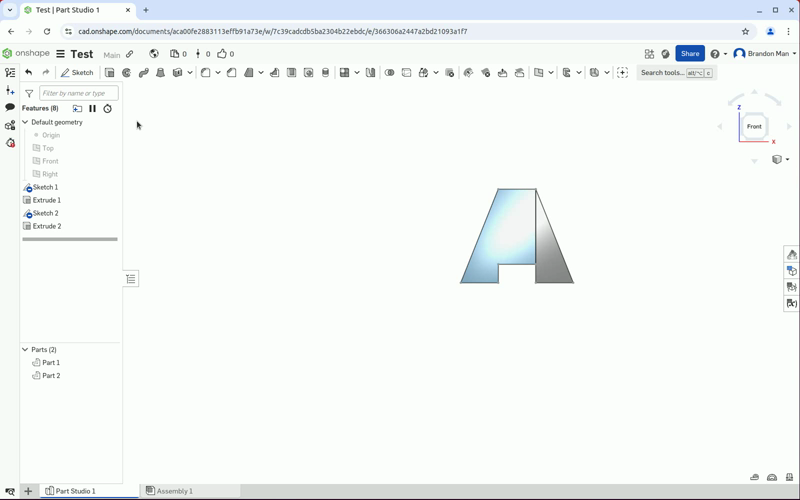
key(shift+h)
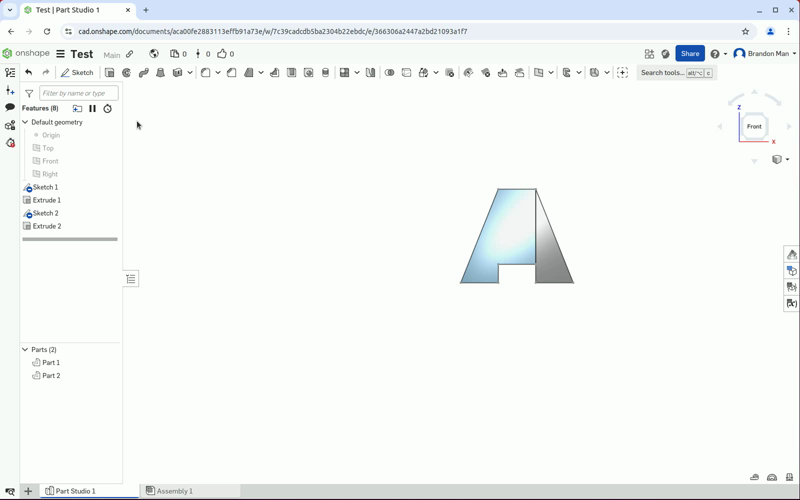
key(shift+7)
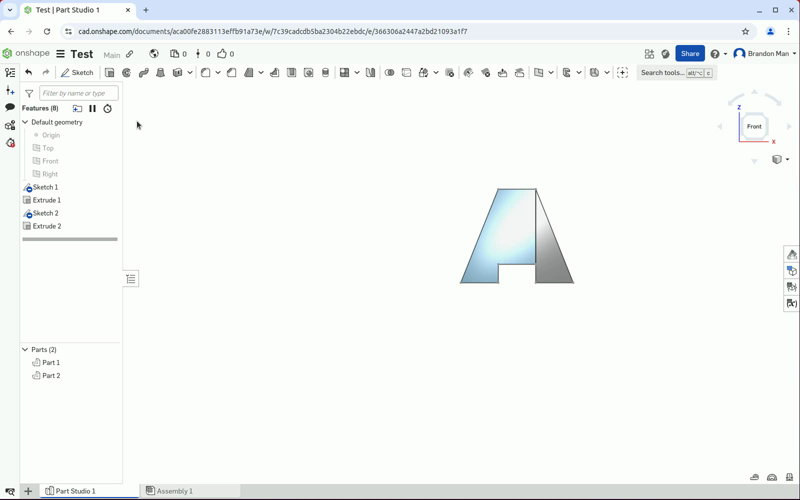
key(left, 2)
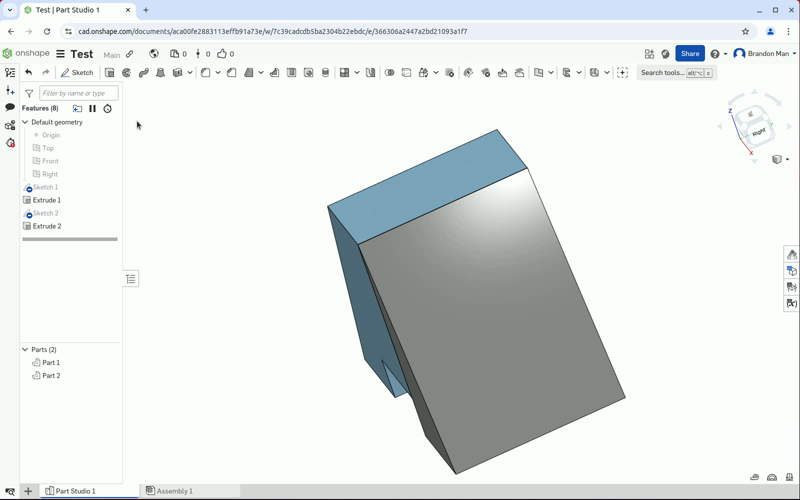
key(down, 2)
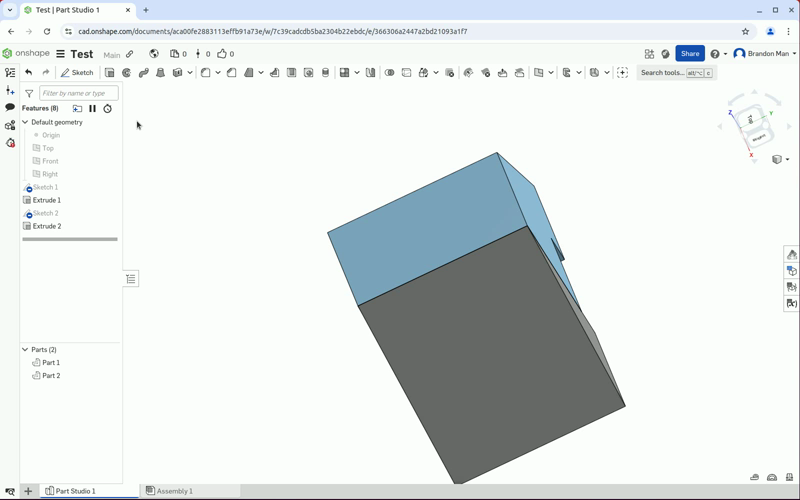
key(up, 2)
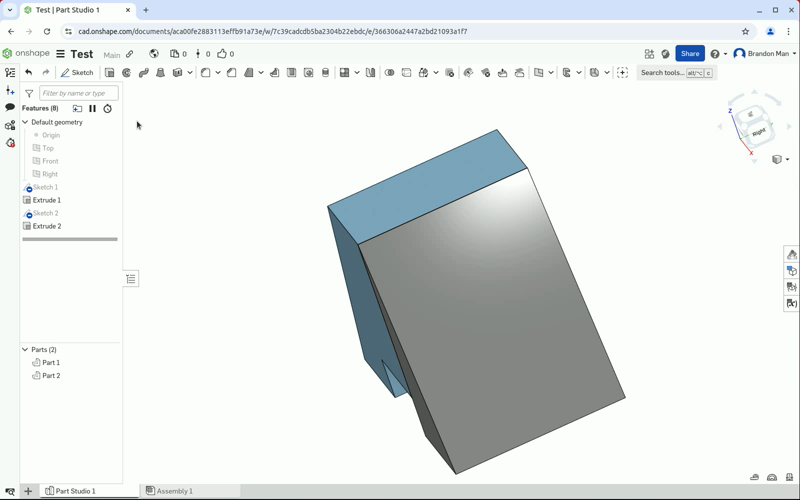
key(right, 2)
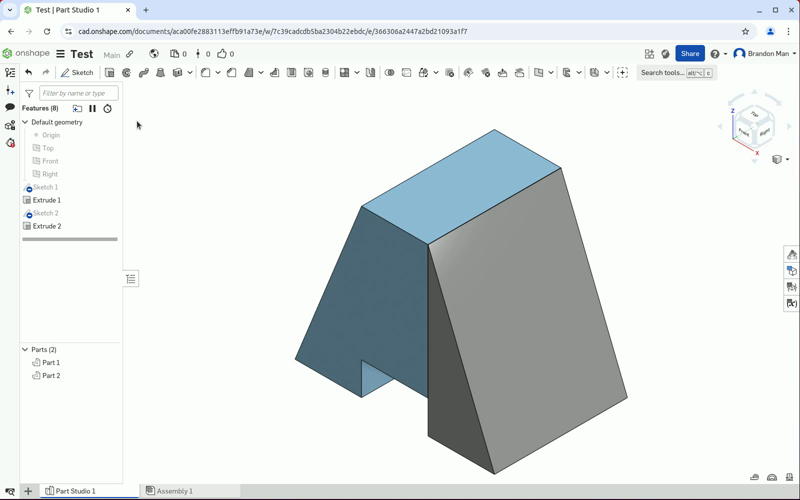
mouse_move(73, 189)
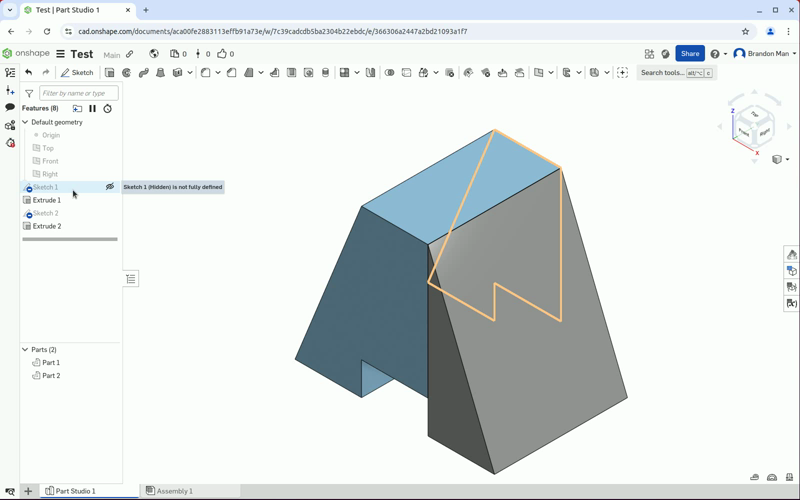
click(73, 189)